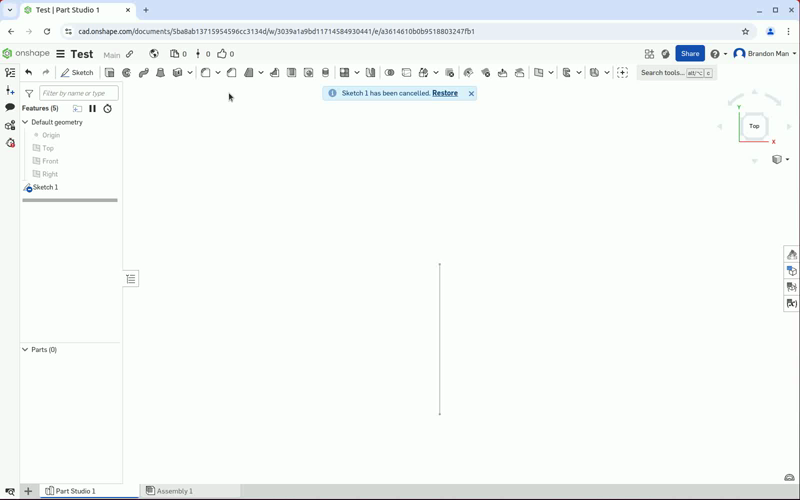
key(shift+h)
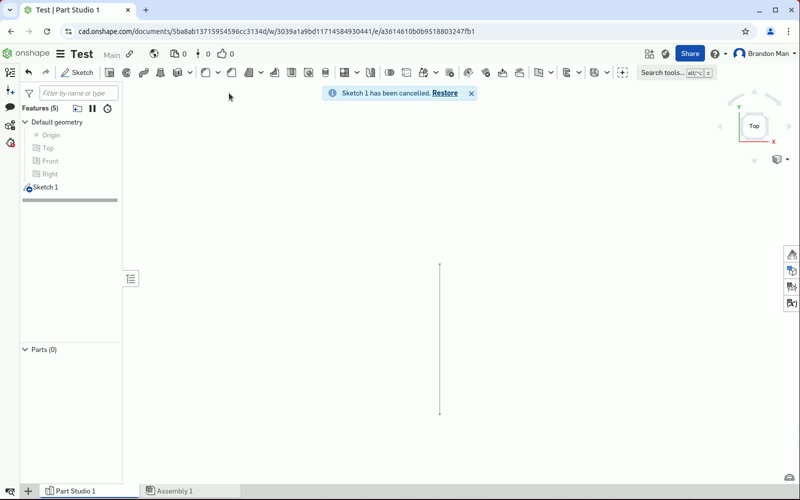
key(shift+s)
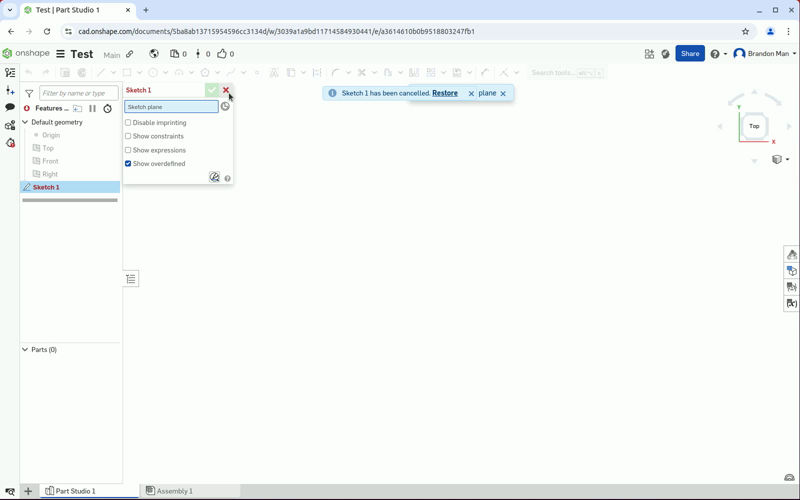
mouse_move(73, 150)
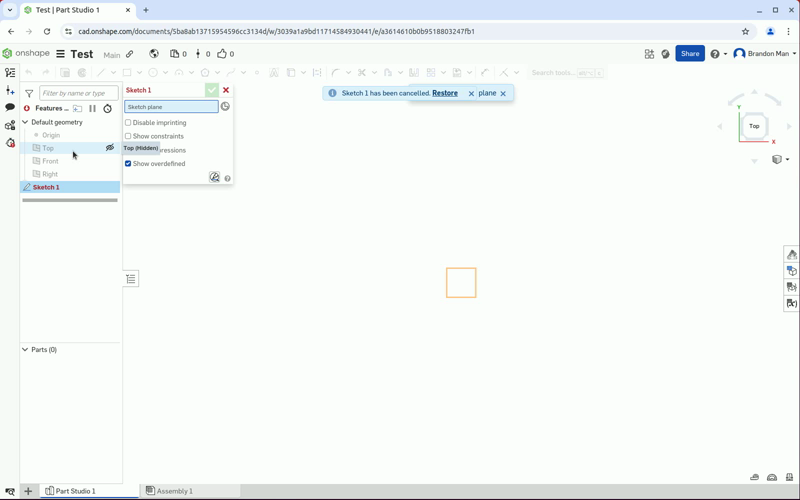
click(73, 150)
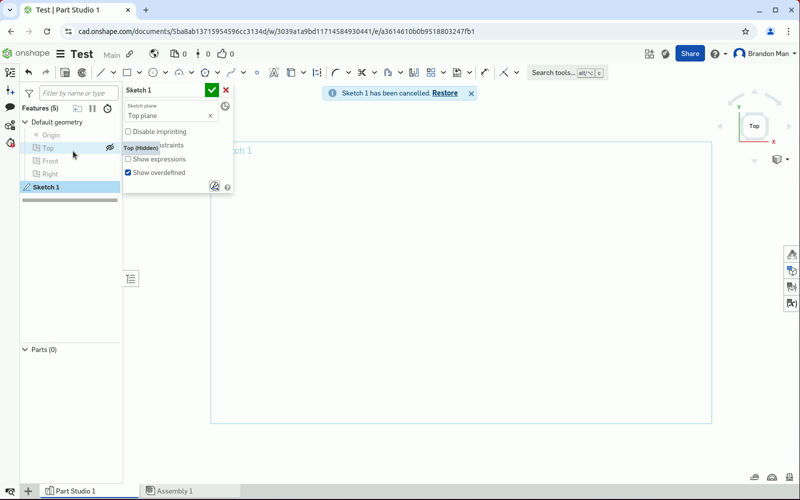
mouse_move(73, 352)
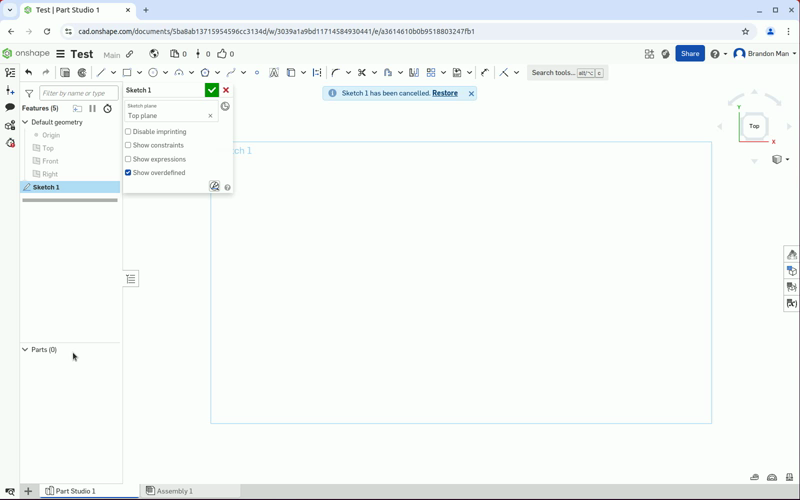
key(y)
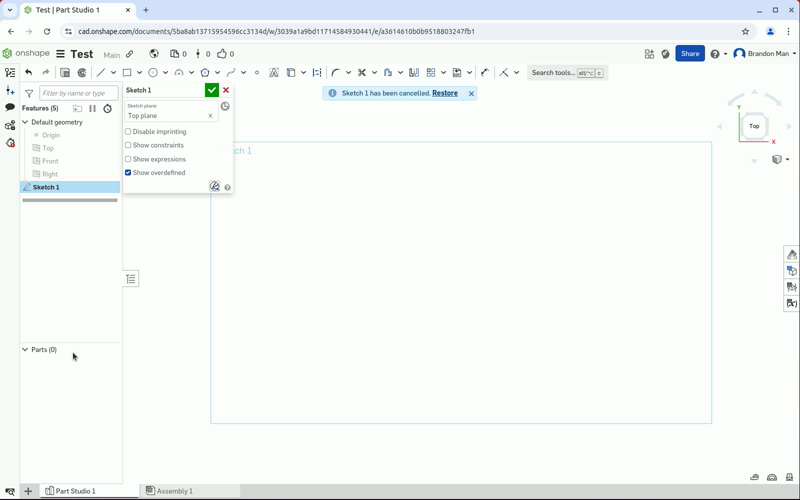
key(l)
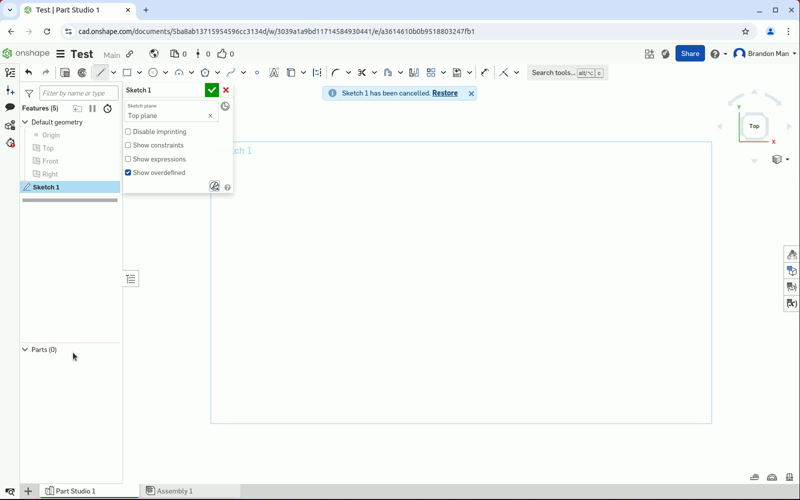
key_down(shift)
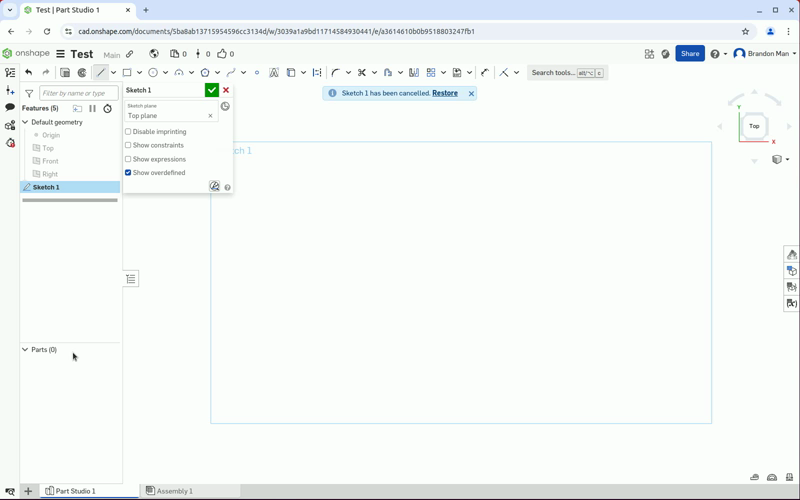
mouse_move(398, 388)
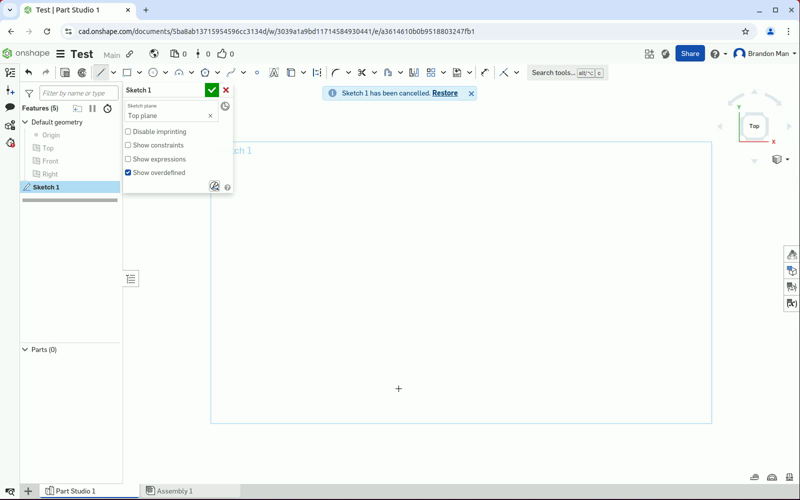
click(398, 388)
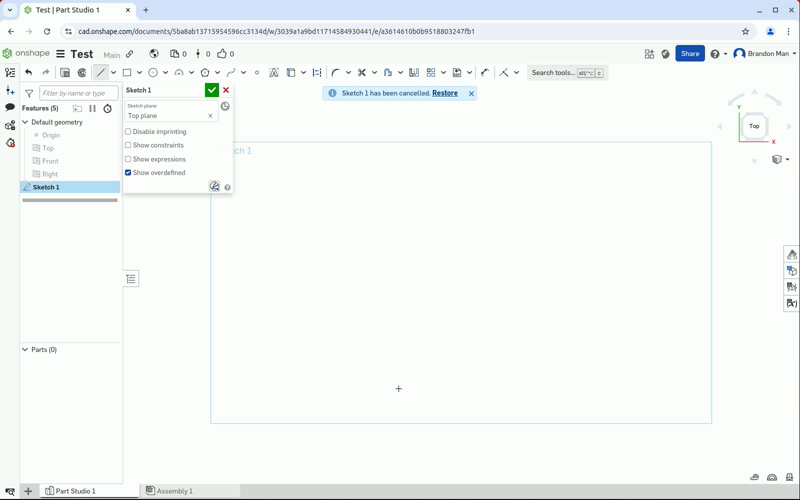
key_up(shift)
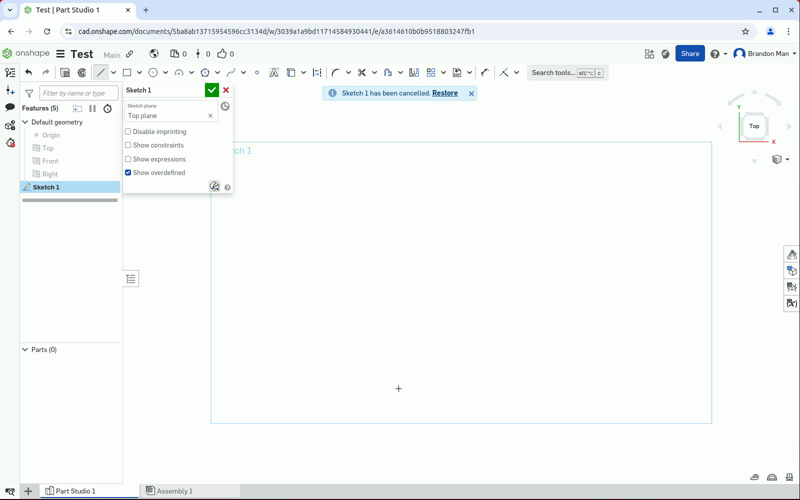
key_down(shift)
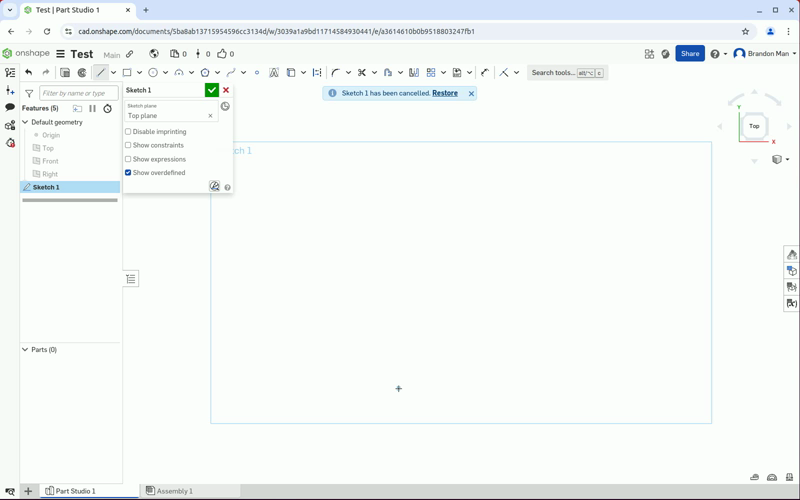
mouse_move(522, 388)
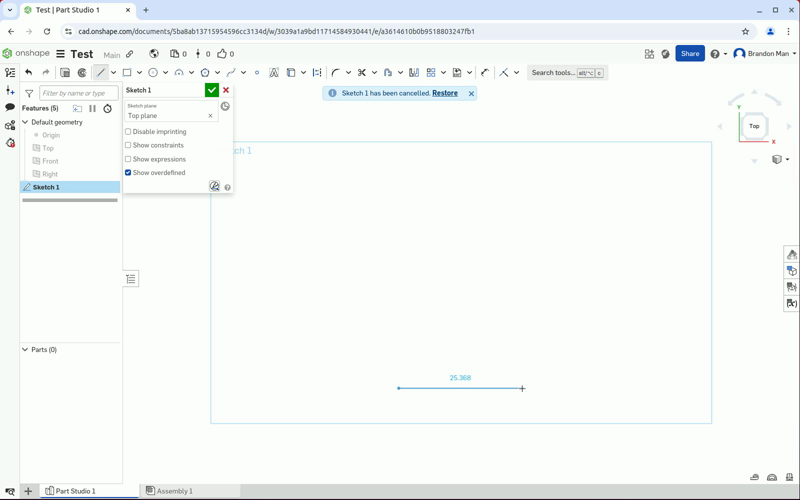
click(522, 388)
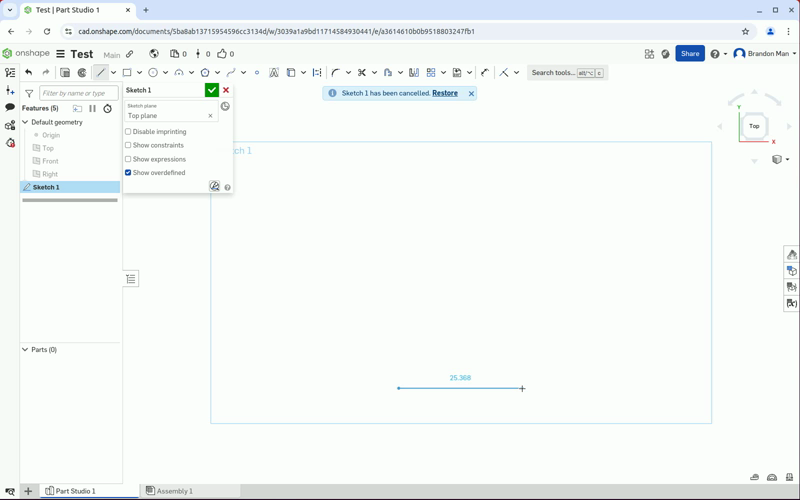
key_up(shift)
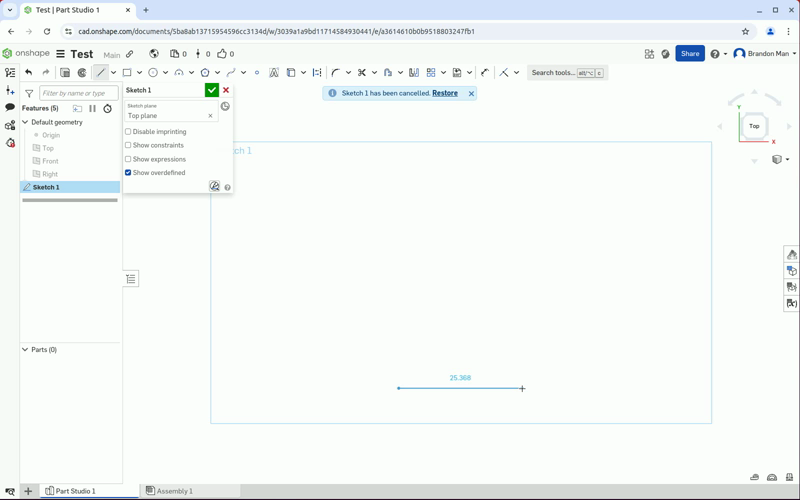
key_down(shift)
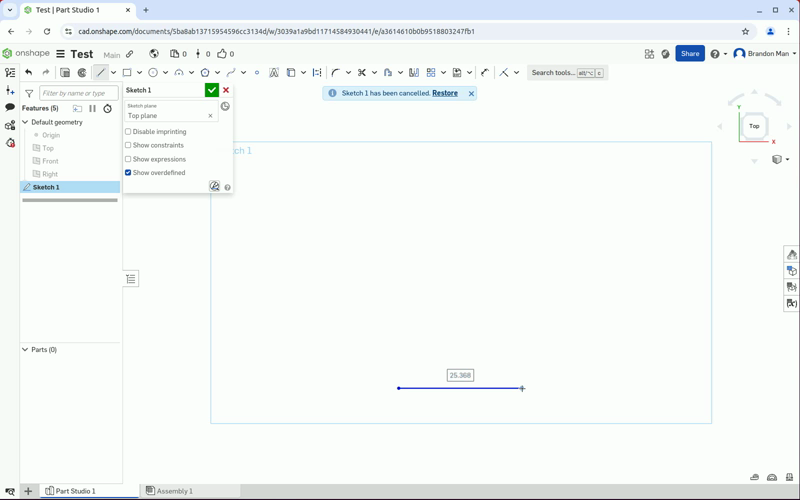
mouse_move(522, 178)
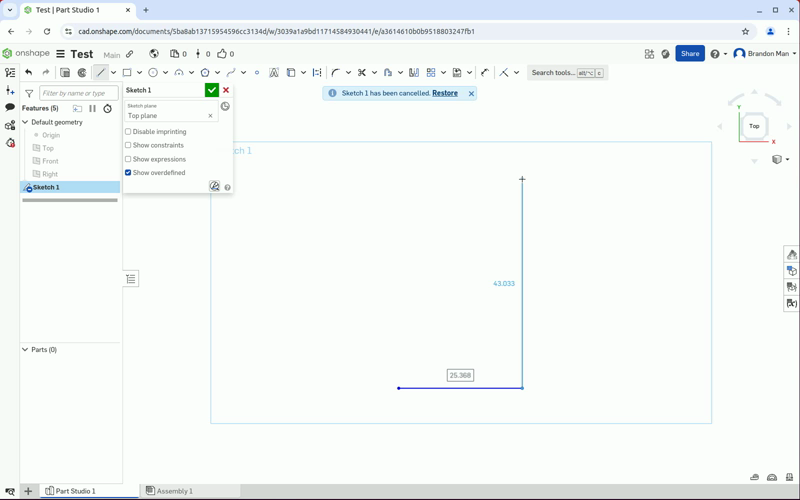
click(522, 178)
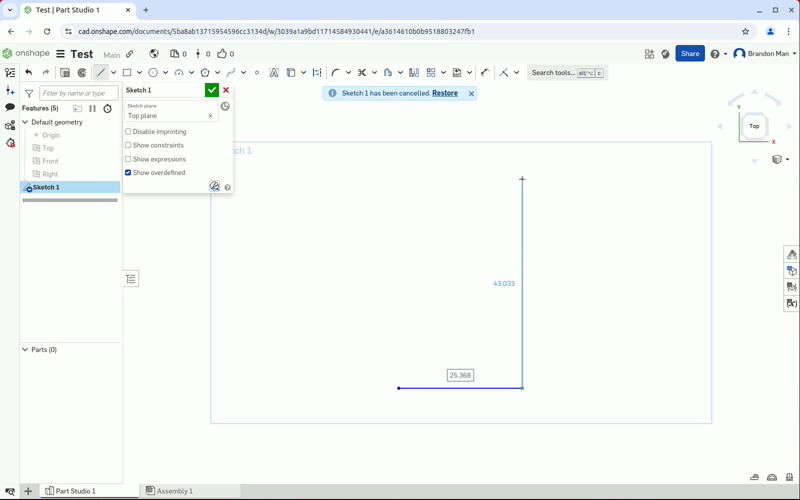
key_up(shift)
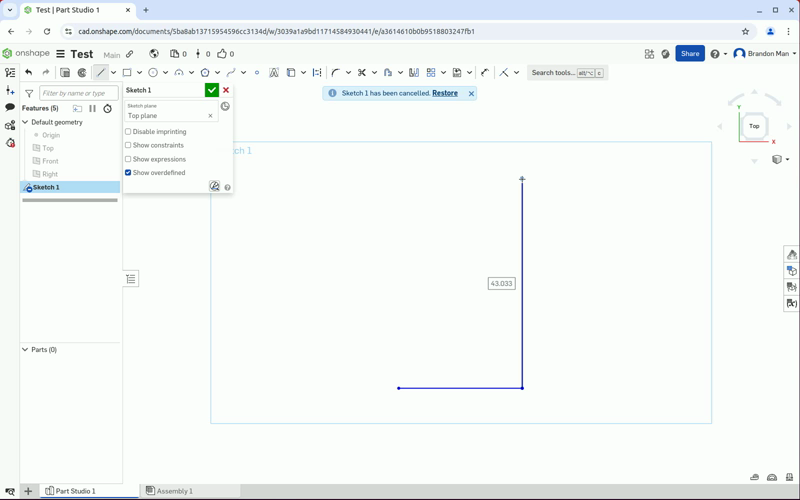
key_down(shift)
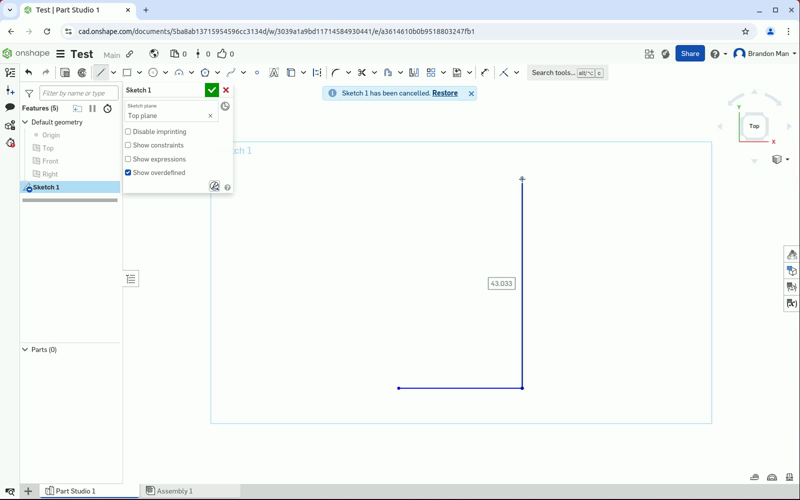
mouse_move(398, 178)
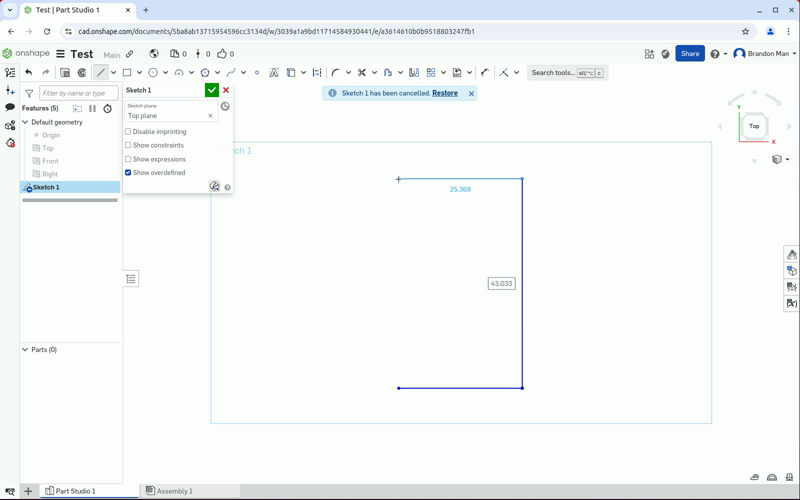
click(398, 178)
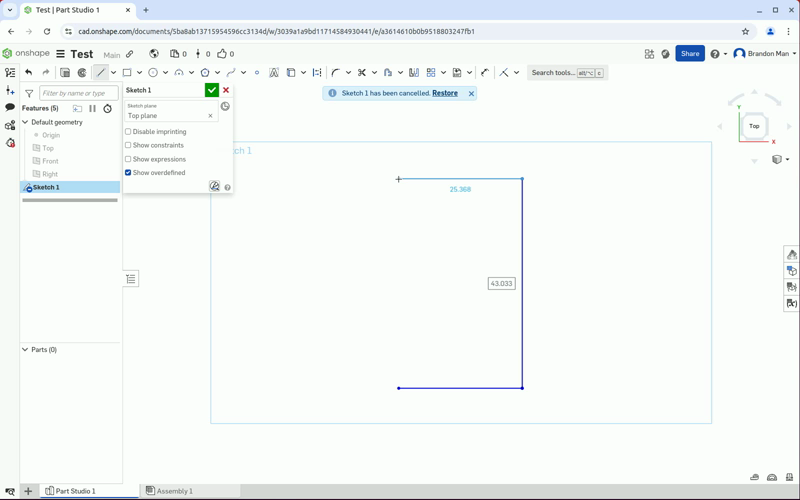
key_up(shift)
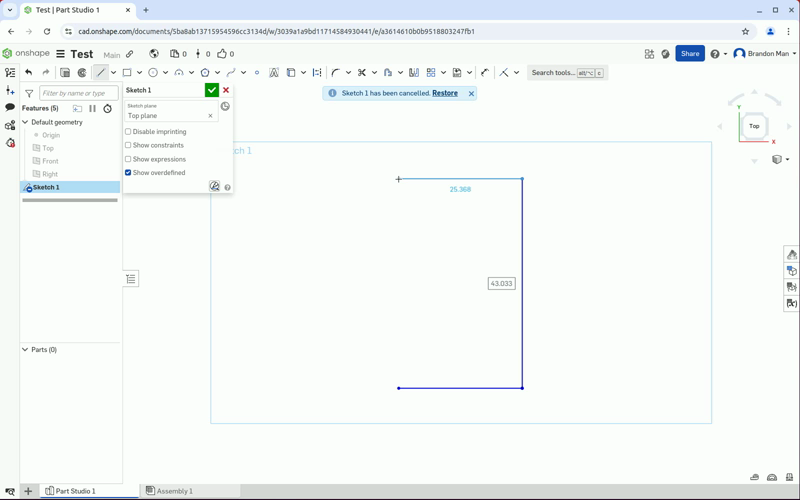
key_down(shift)
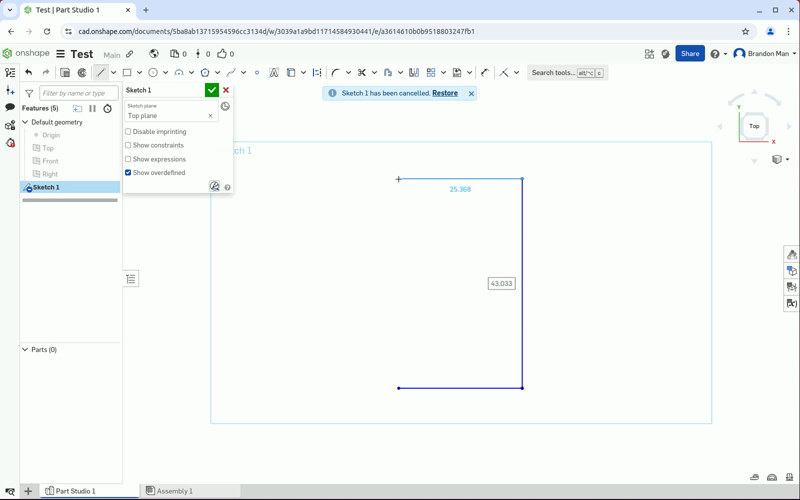
mouse_move(398, 388)
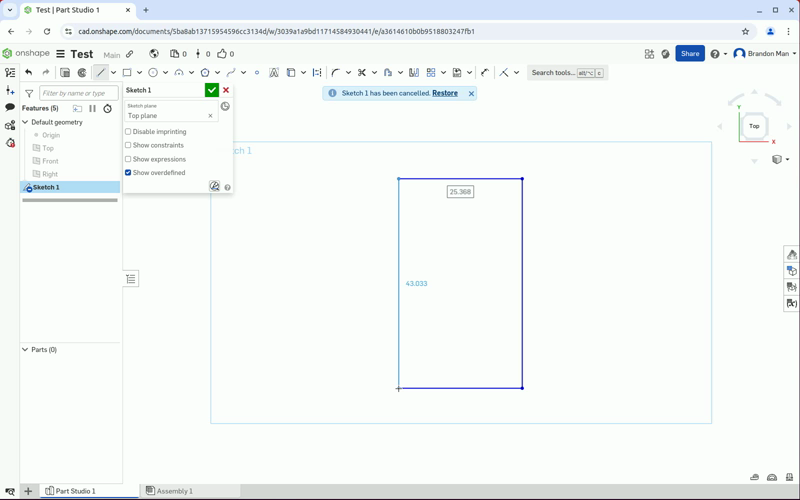
key_up(shift)
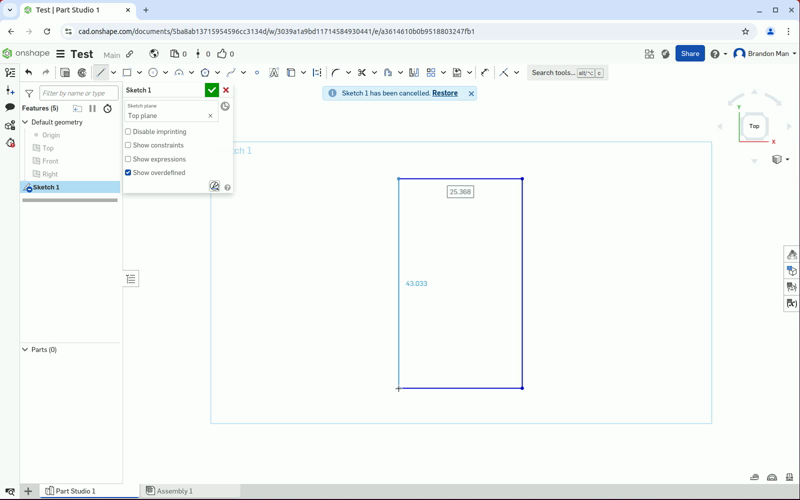
click(398, 388)
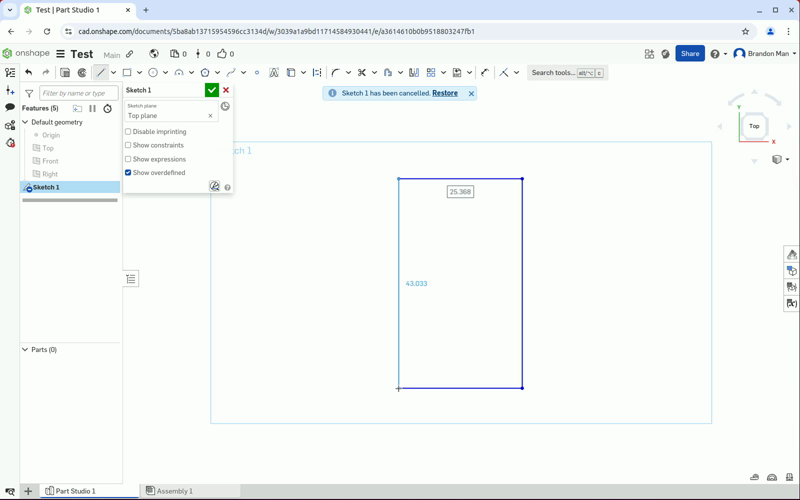
key(esc)
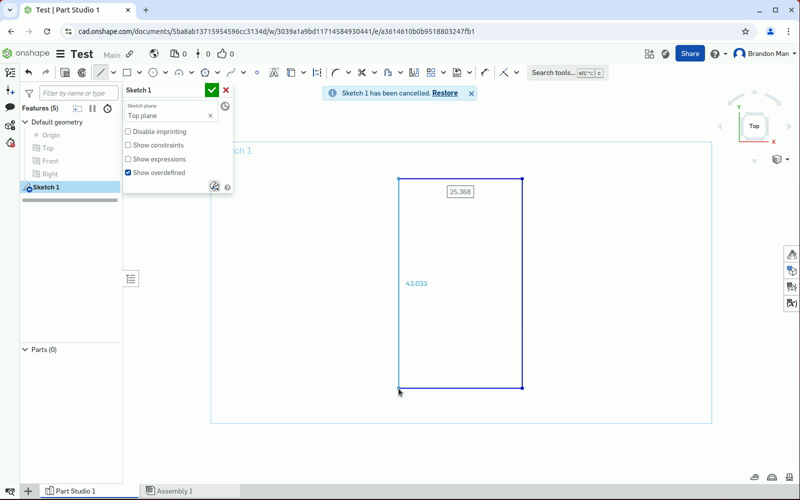
mouse_move(455, 312)
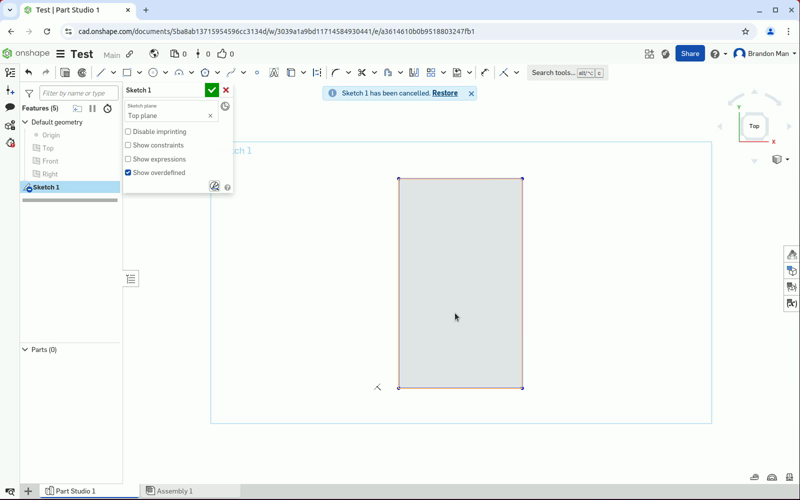
click(455, 312)
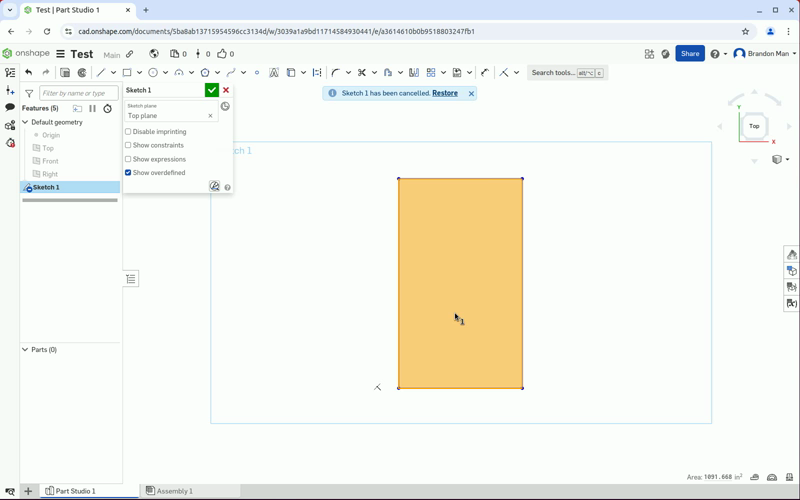
mouse_move(73, 352)
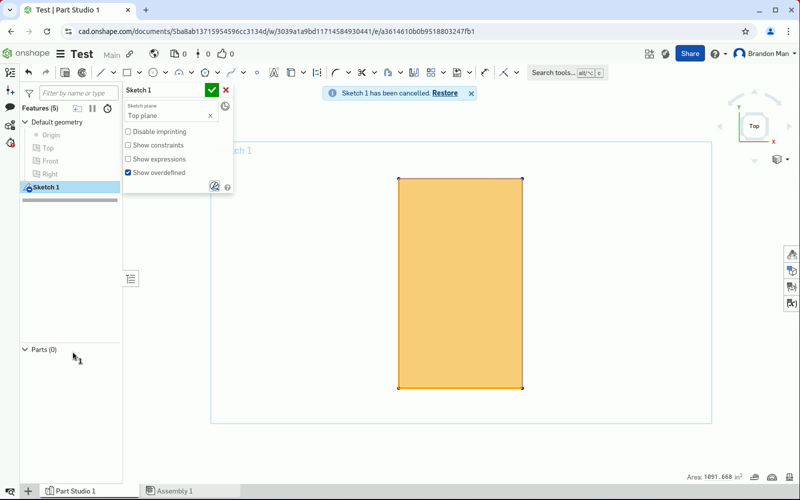
key(shift+y)
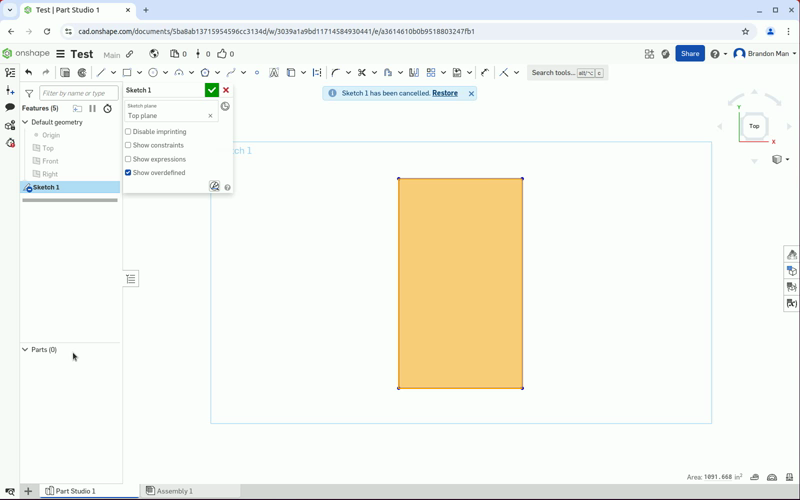
key(shift+e)
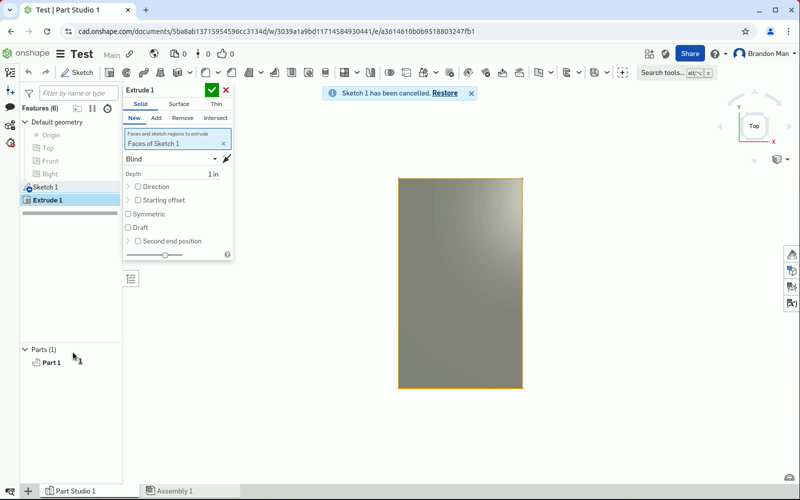
mouse_move(143, 106)
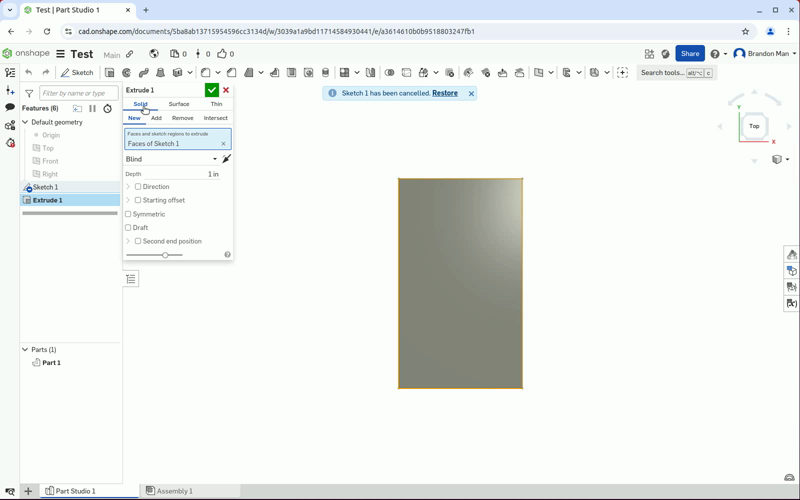
click(143, 106)
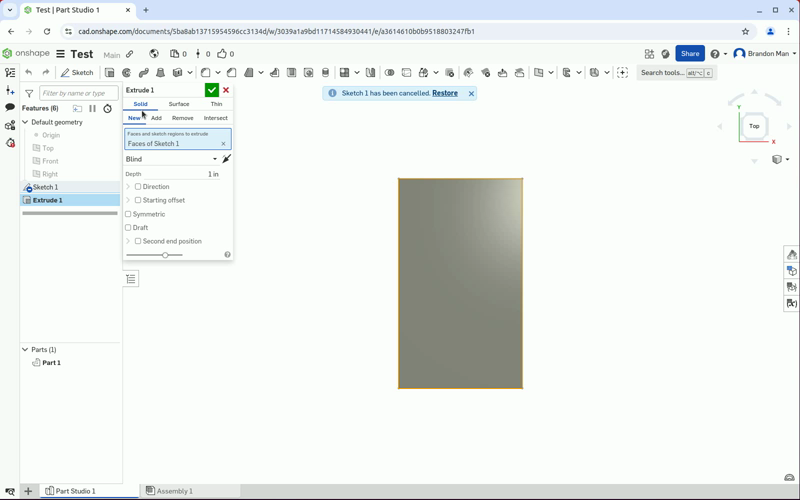
mouse_move(137, 120)
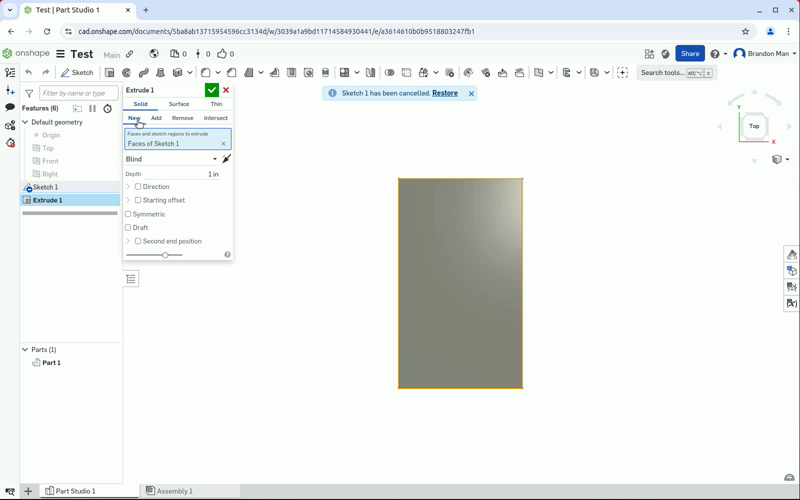
click(137, 120)
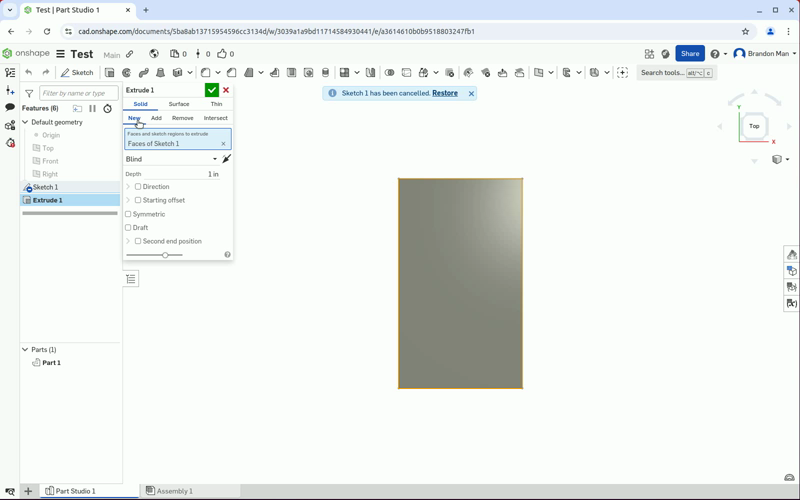
key(tab, 4)
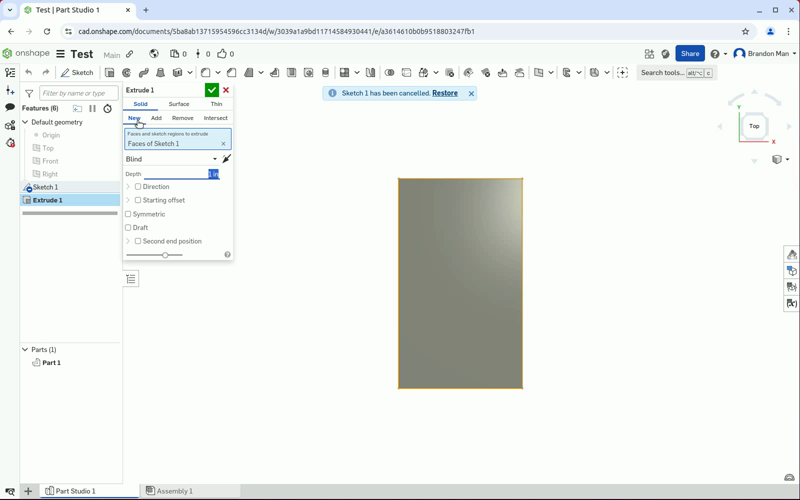
text(16.609)
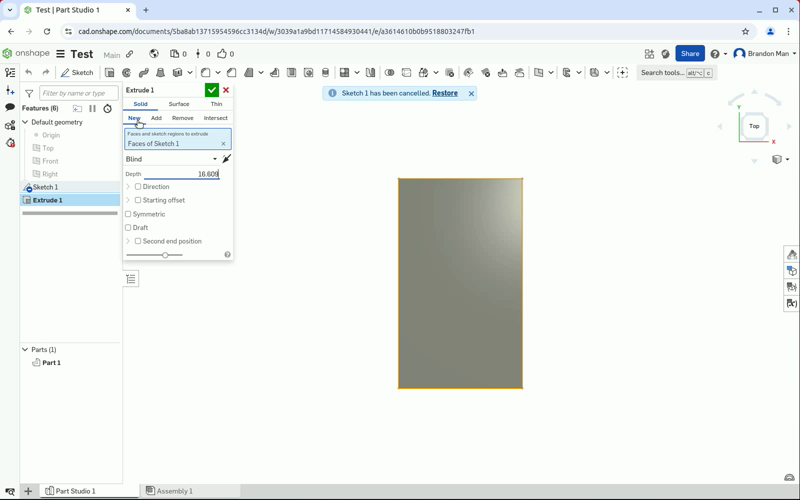
key(enter)
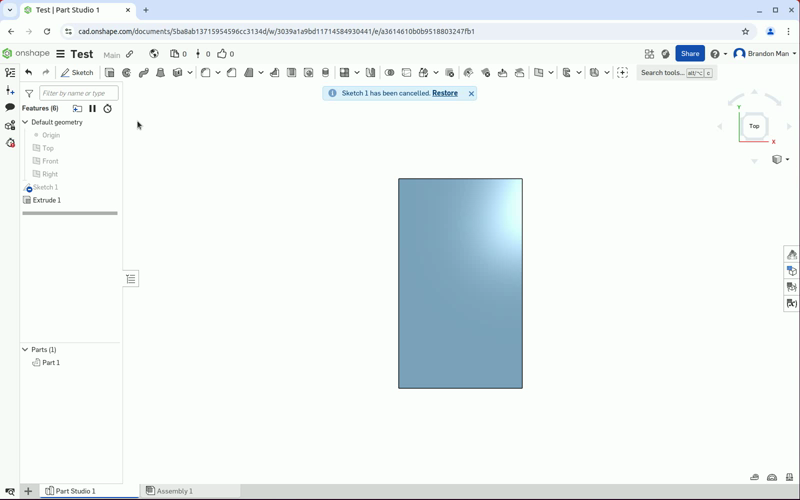
key(shift+h)
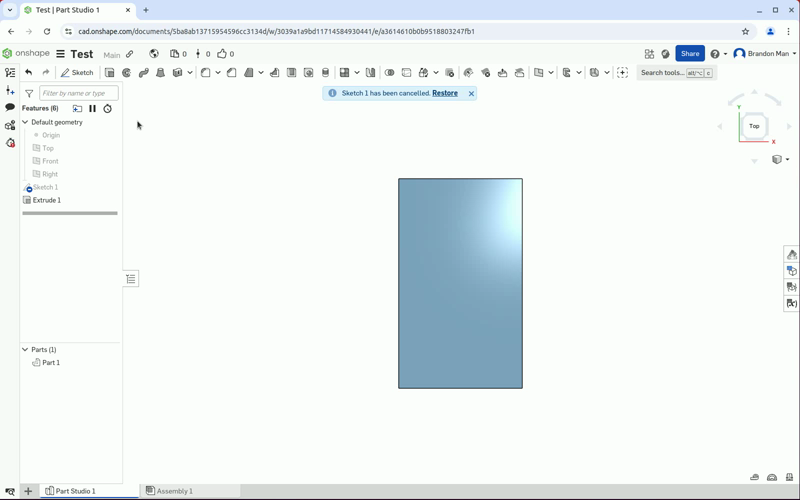
key(shift+h)
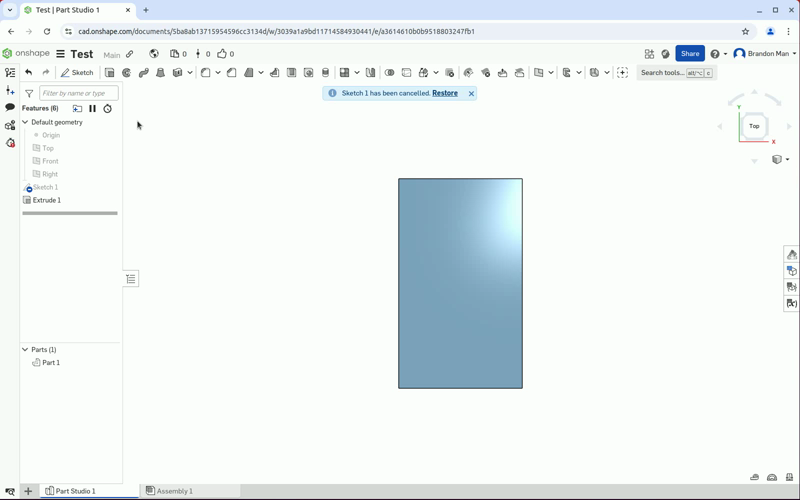
mouse_move(73, 189)
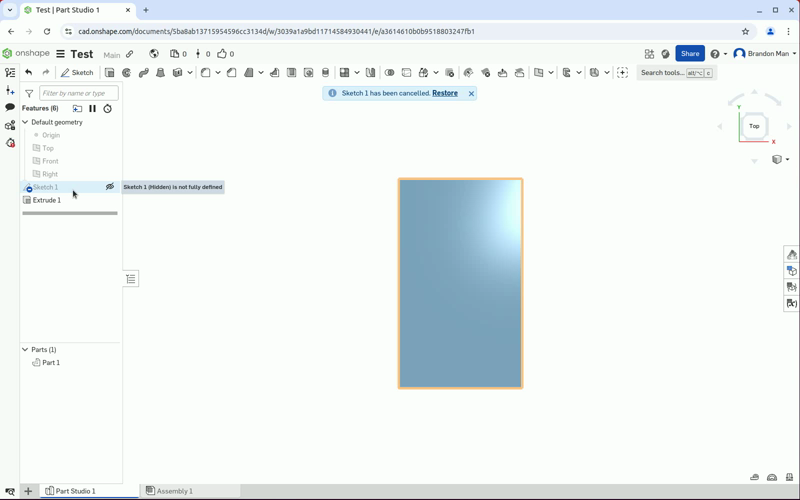
click(73, 189)
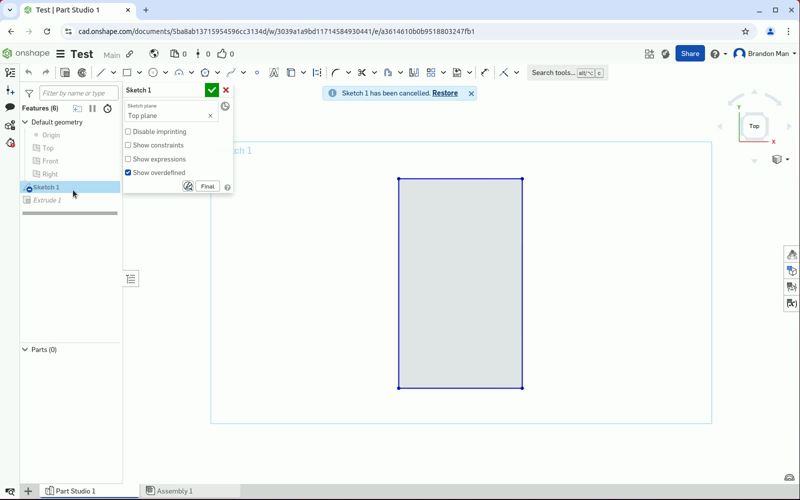
mouse_move(229, 92)
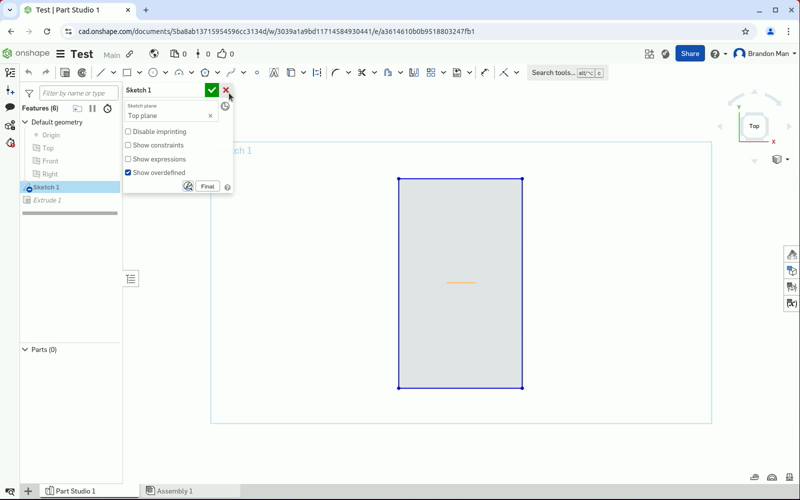
click(229, 92)
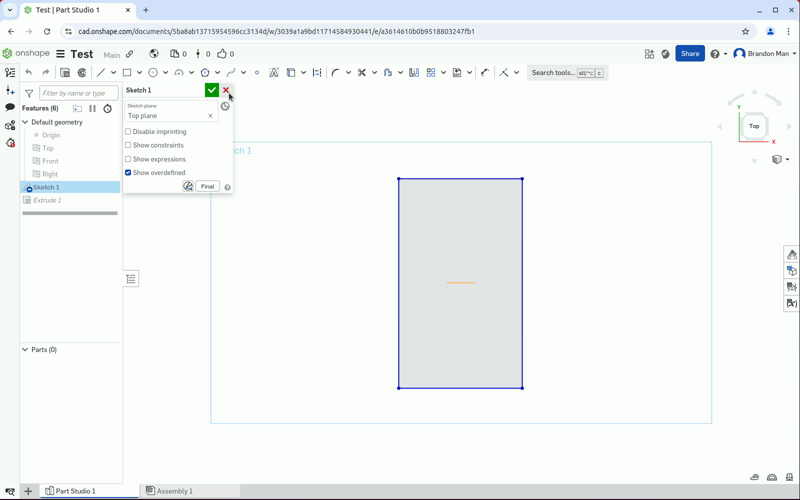
key(shift+s)
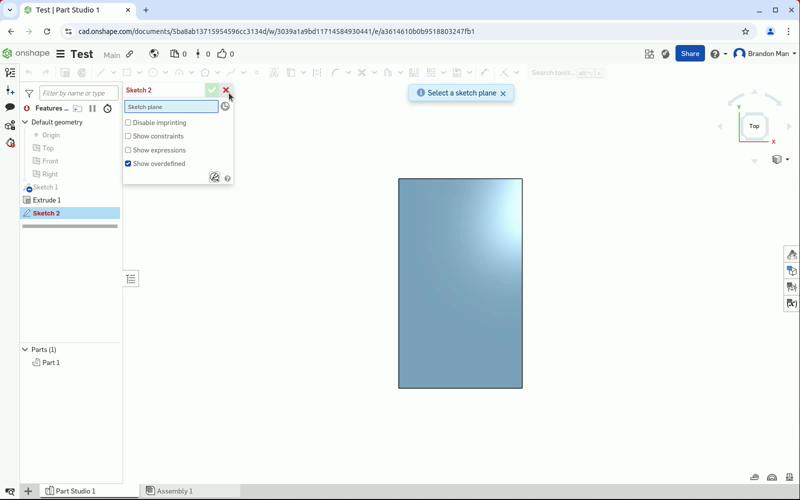
mouse_move(73, 150)
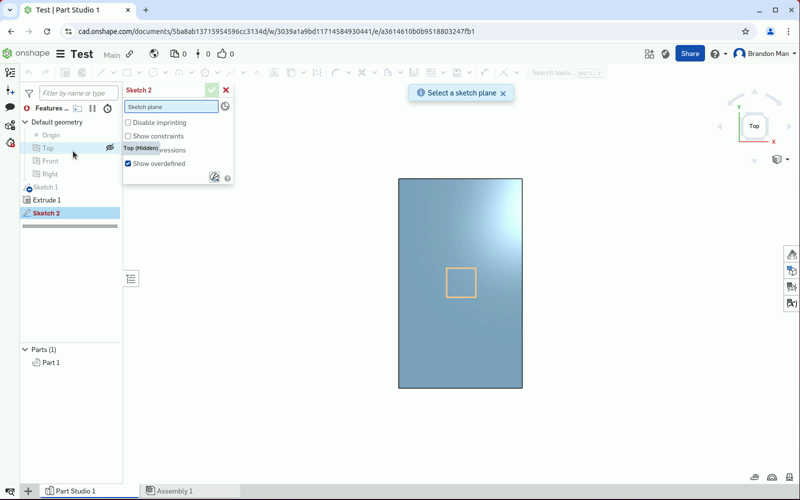
click(73, 150)
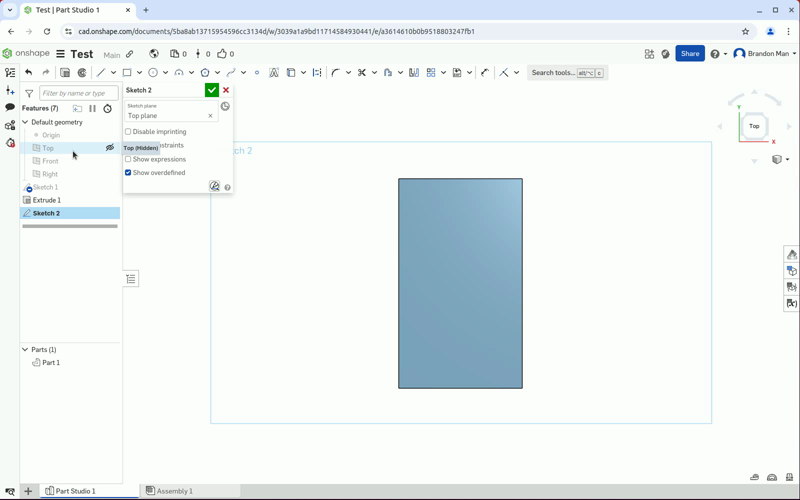
mouse_move(73, 352)
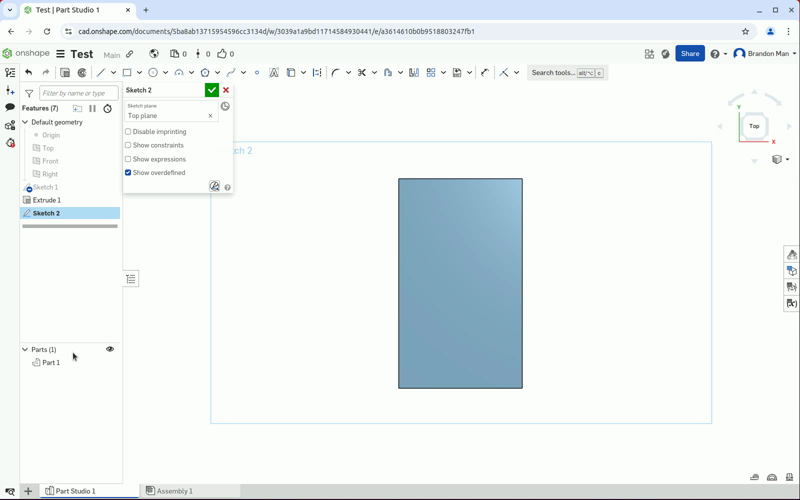
key(y)
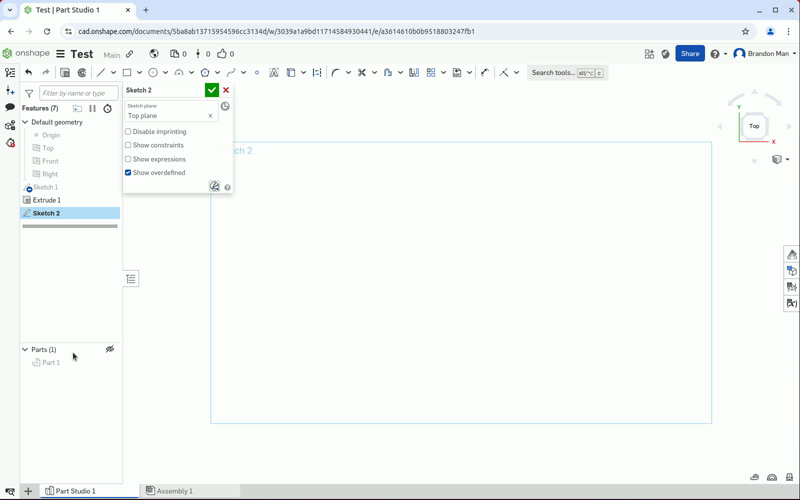
key(l)
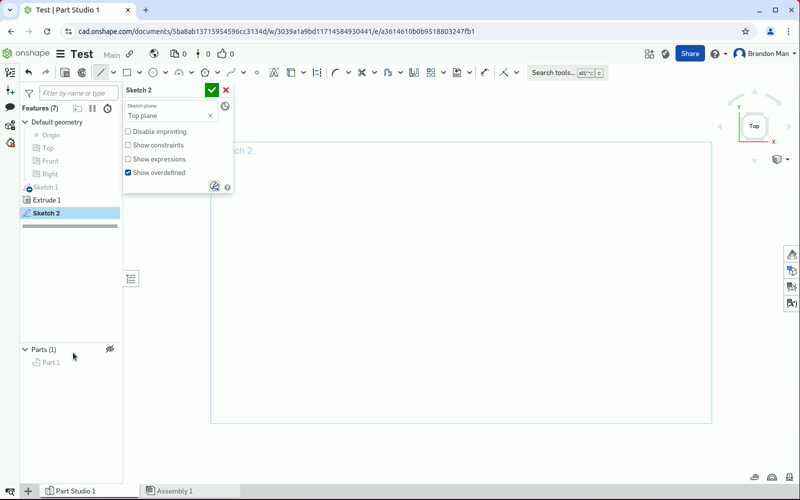
key_down(shift)
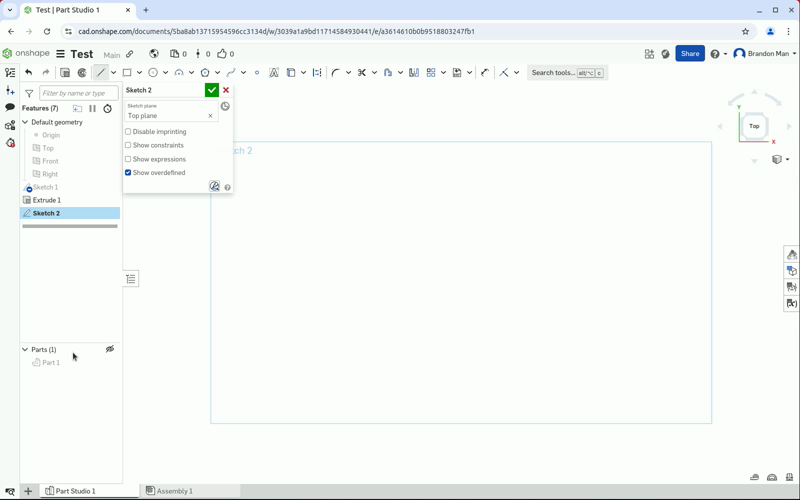
mouse_move(398, 388)
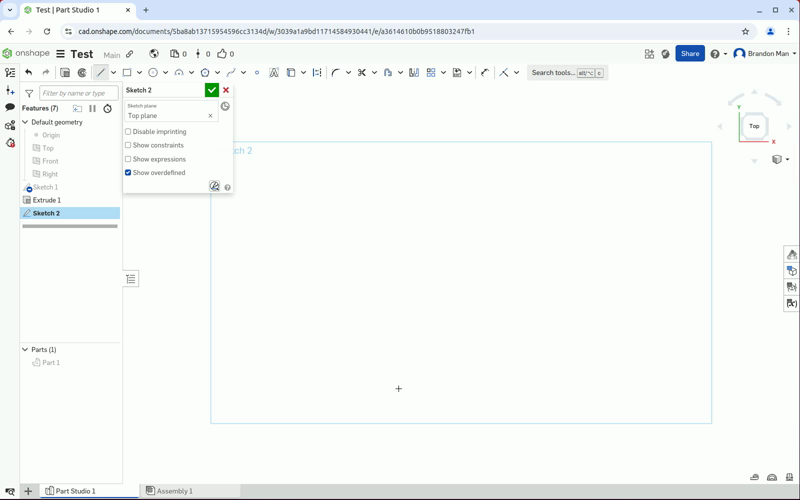
click(398, 388)
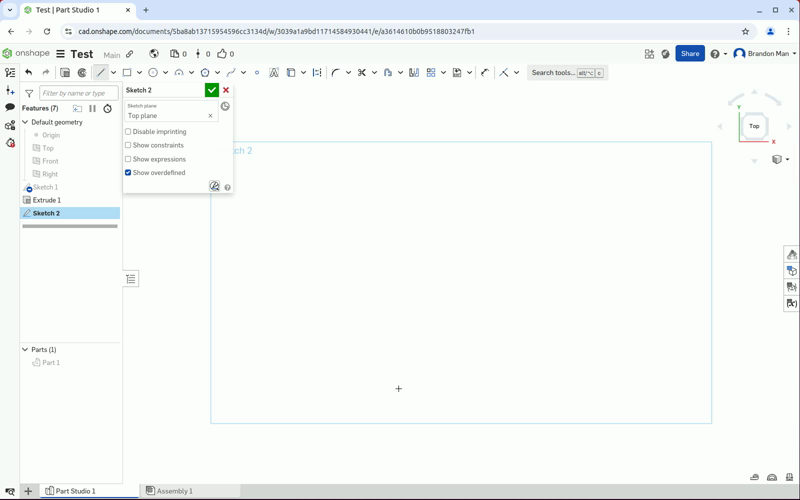
key_up(shift)
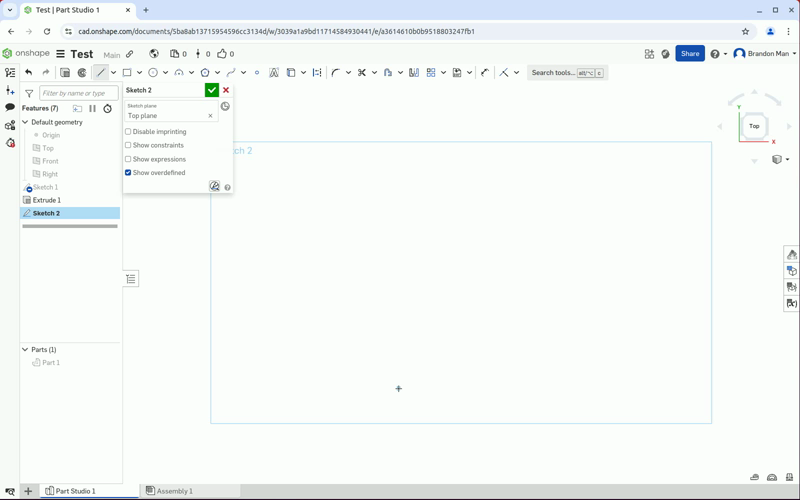
key_down(shift)
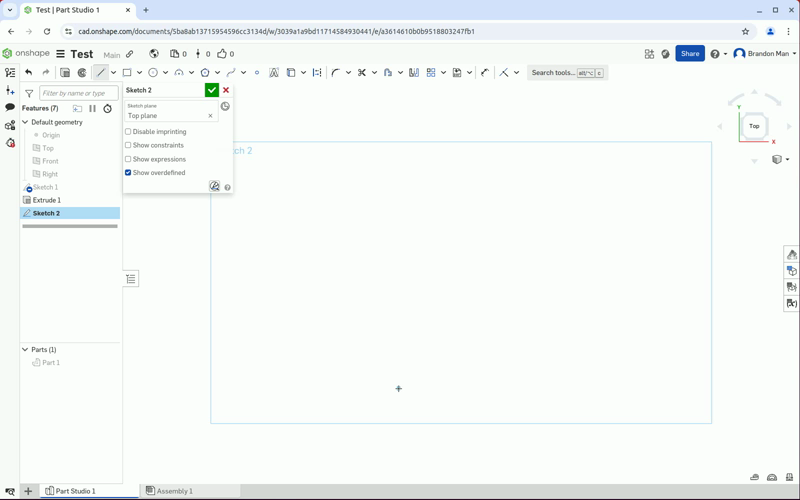
mouse_move(522, 388)
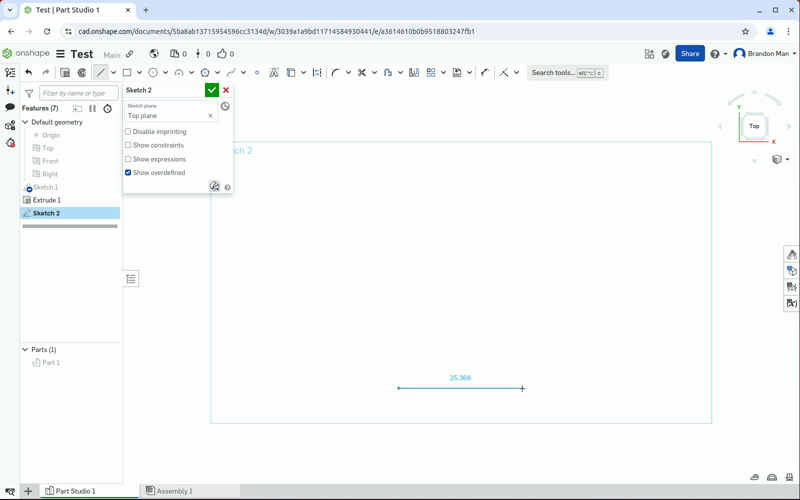
click(522, 388)
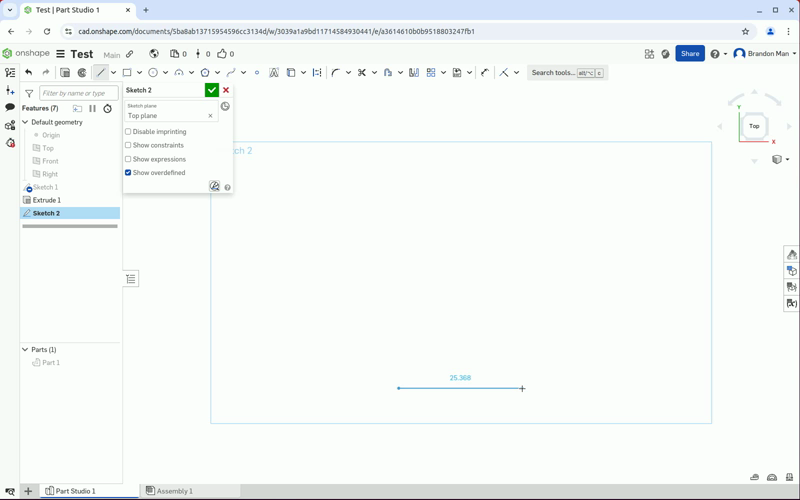
key_up(shift)
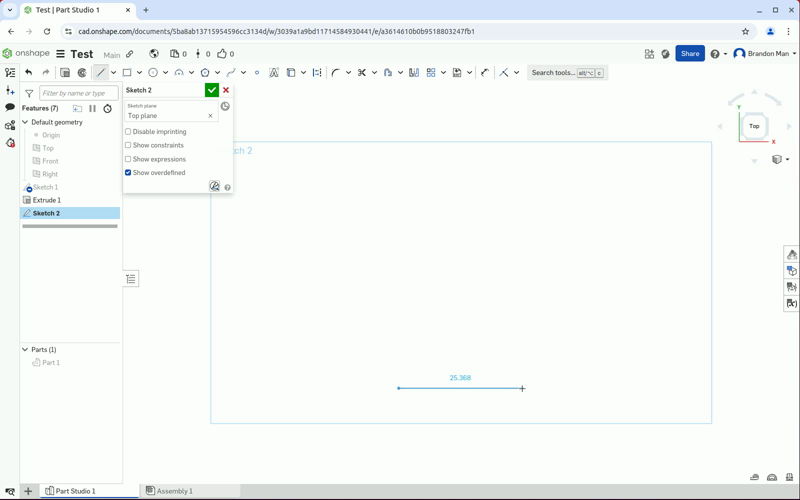
key_down(shift)
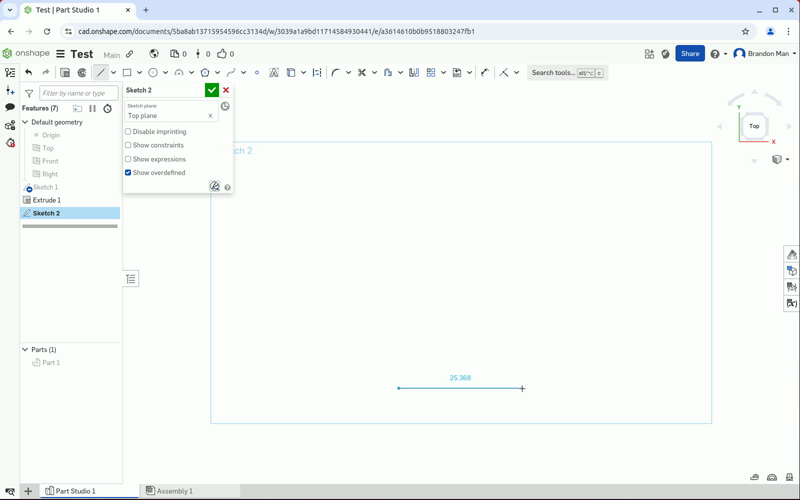
mouse_move(522, 178)
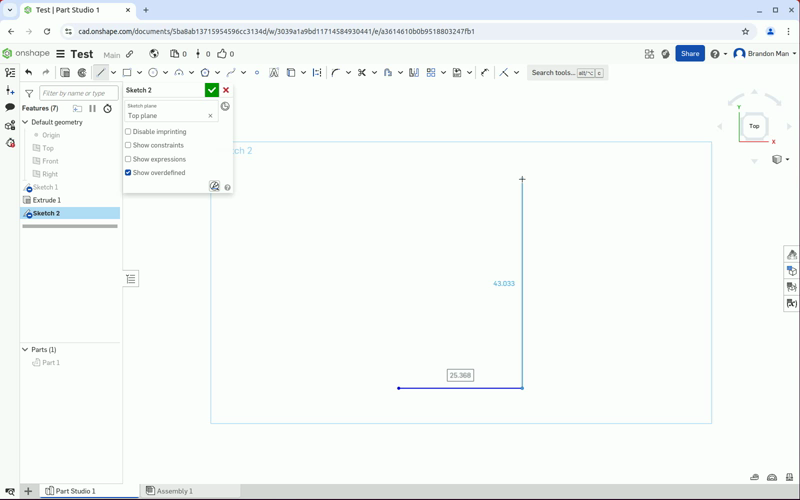
click(522, 178)
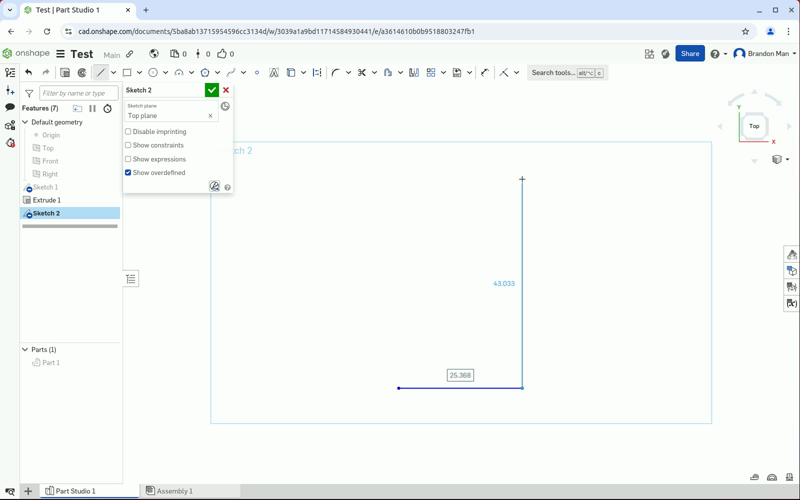
key_up(shift)
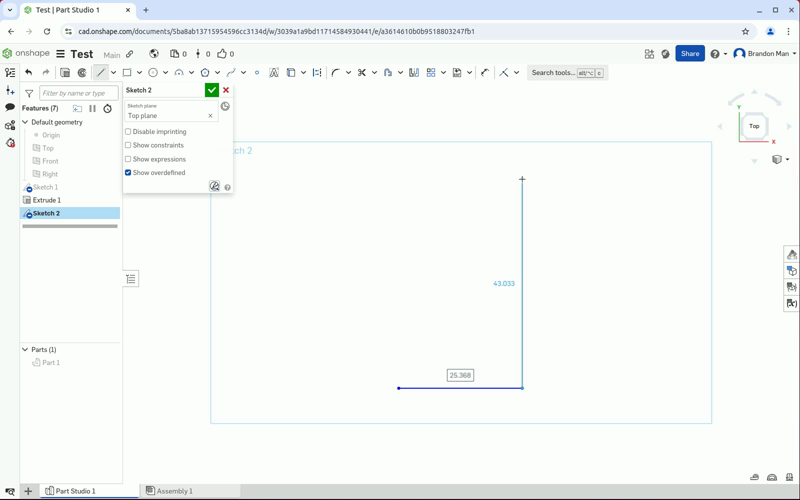
key_down(shift)
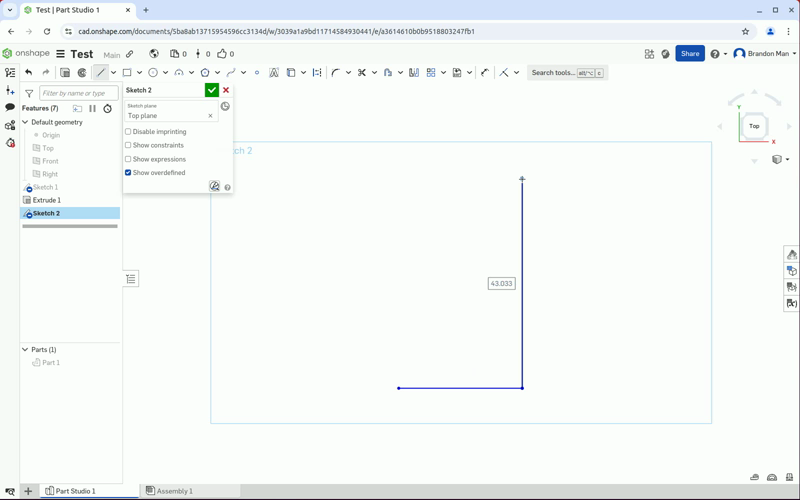
mouse_move(398, 178)
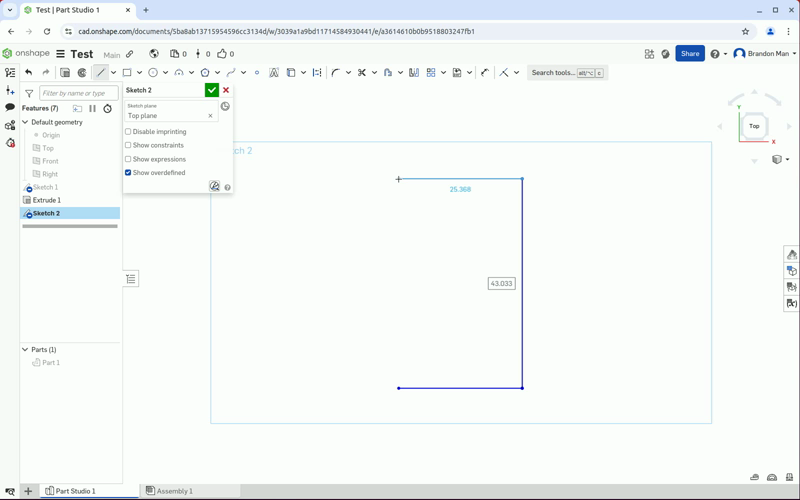
click(398, 178)
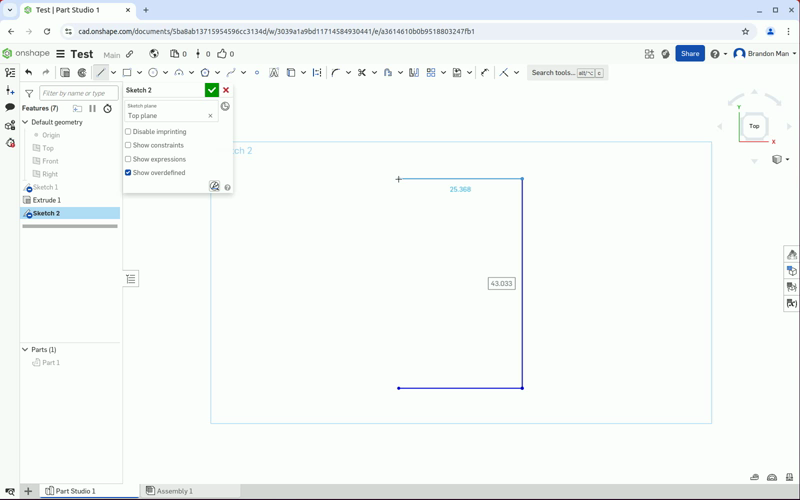
key_up(shift)
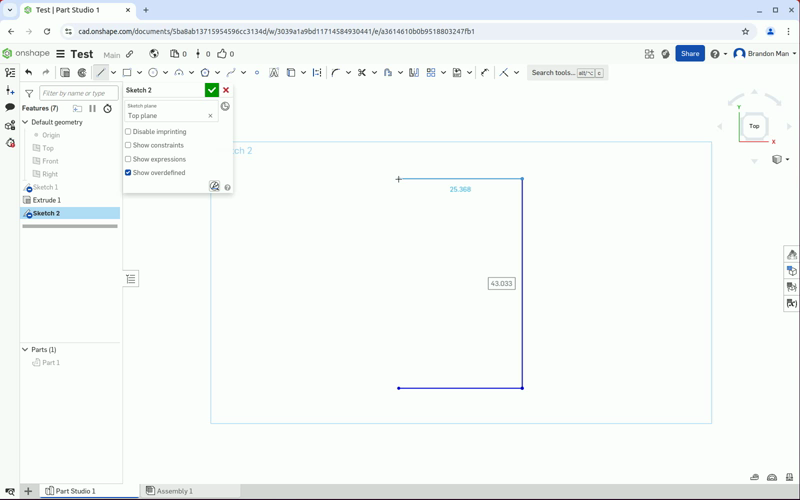
key_down(shift)
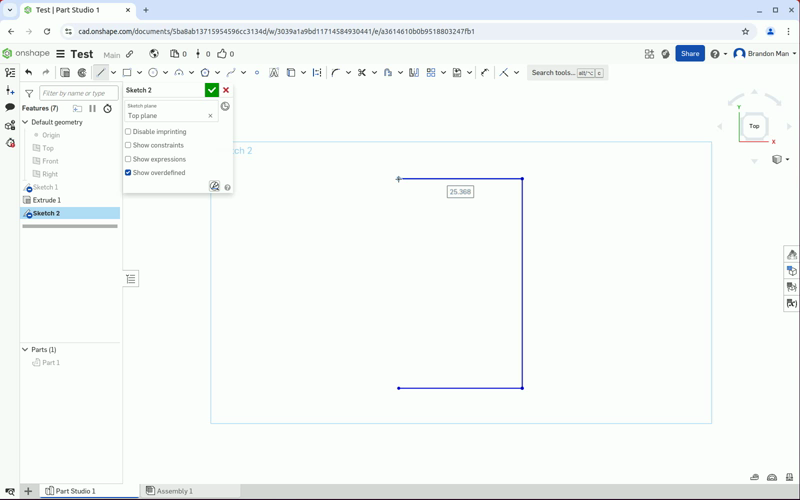
mouse_move(398, 388)
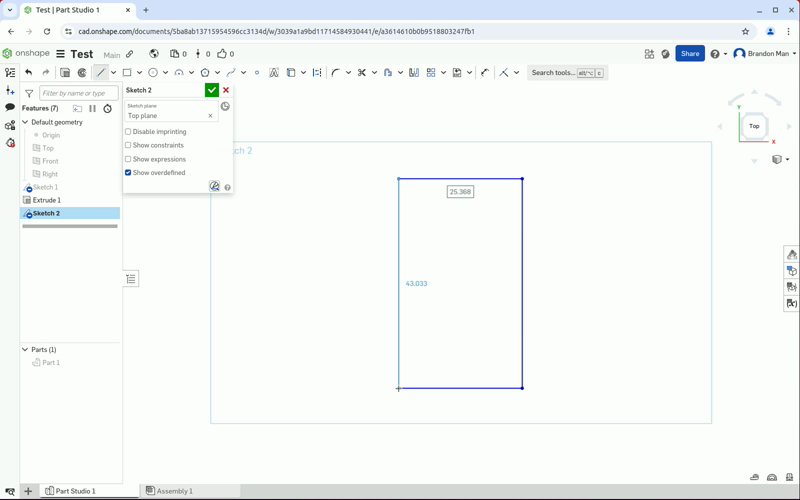
key_up(shift)
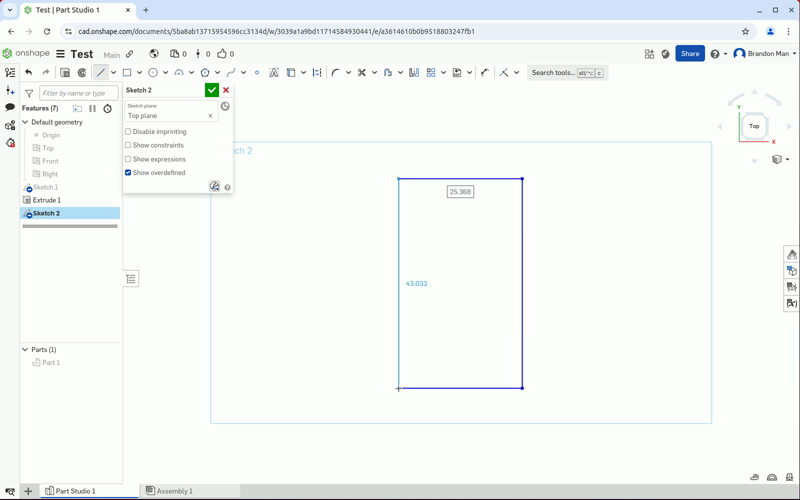
click(398, 388)
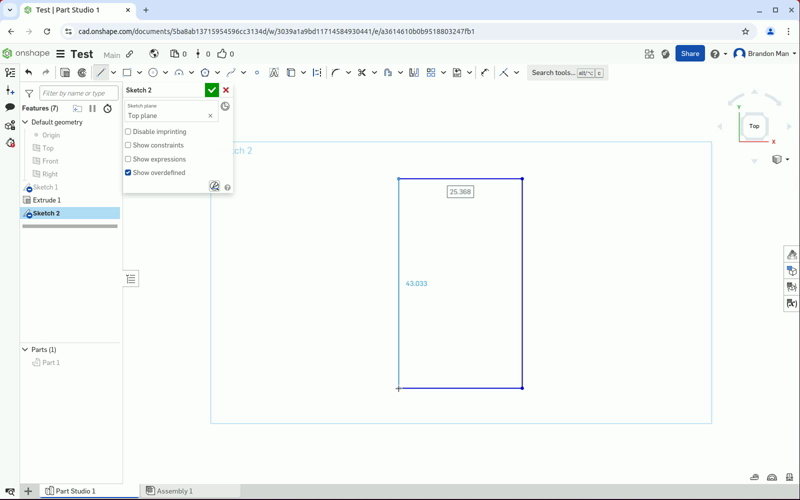
key(esc)
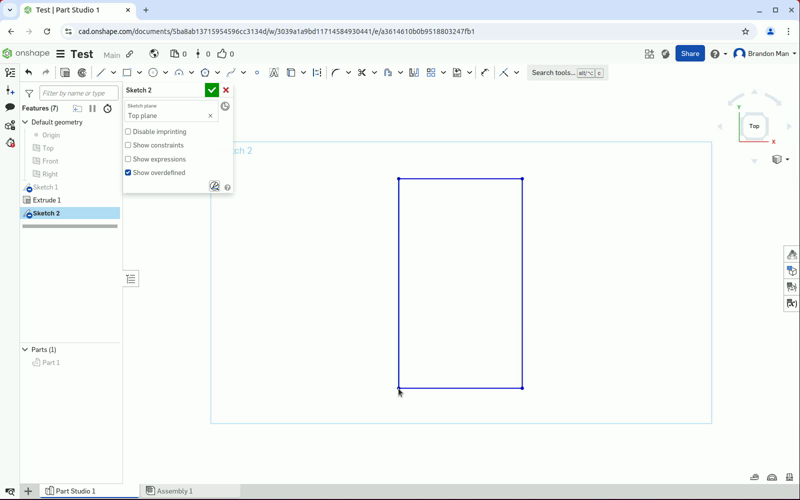
mouse_move(425, 223)
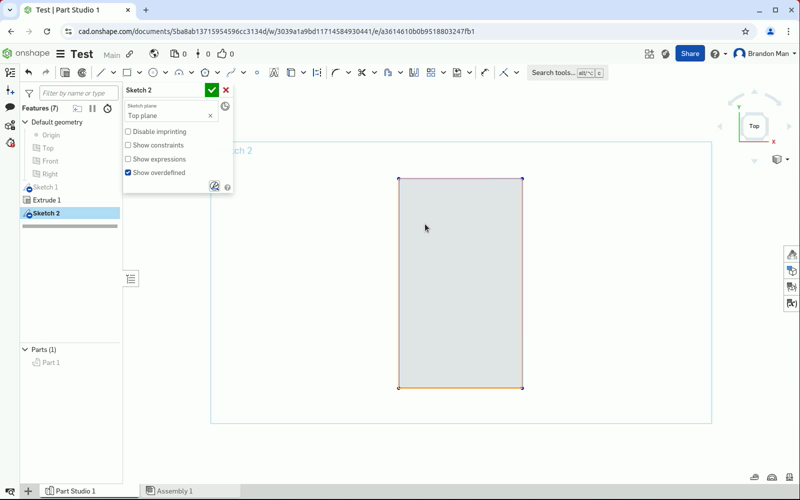
click(425, 223)
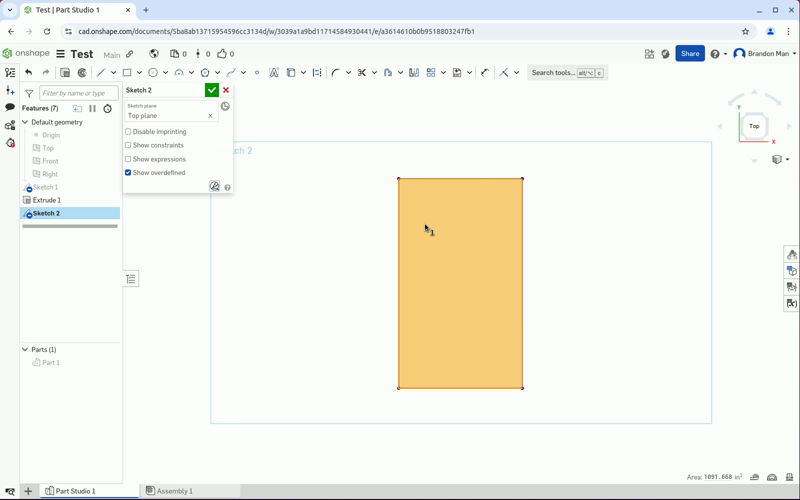
mouse_move(73, 352)
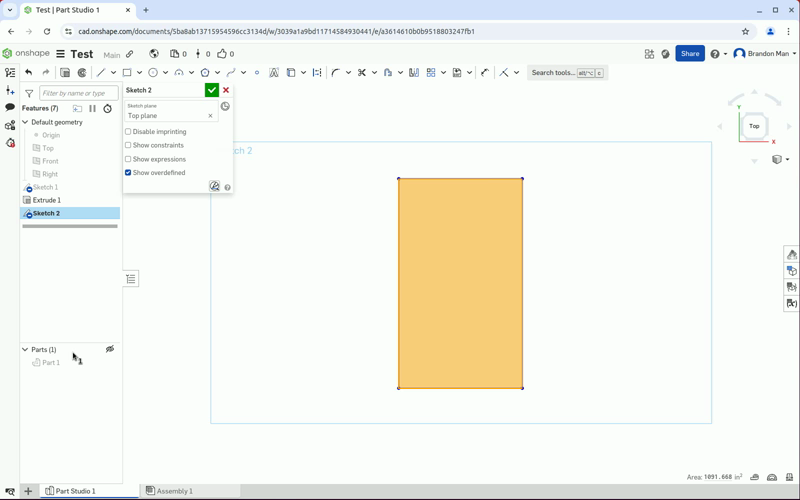
key(shift+y)
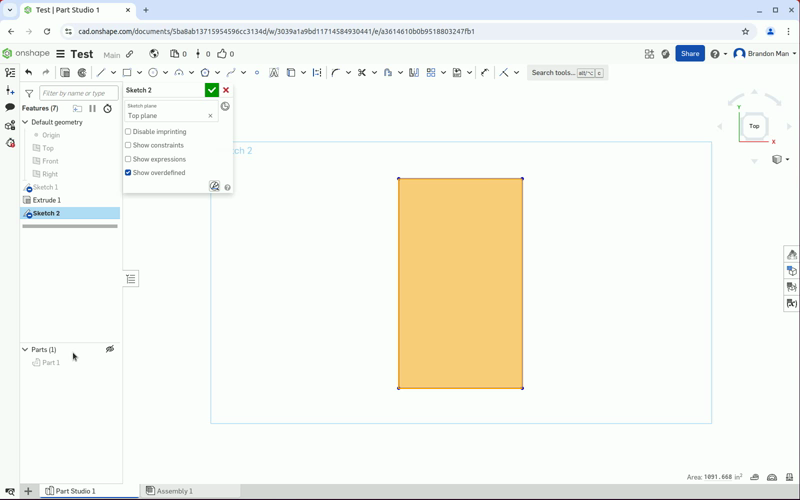
key(shift+e)
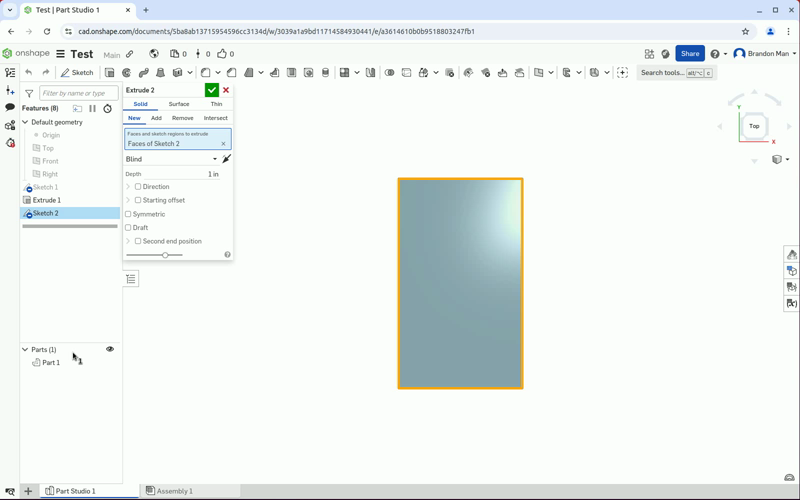
mouse_move(143, 106)
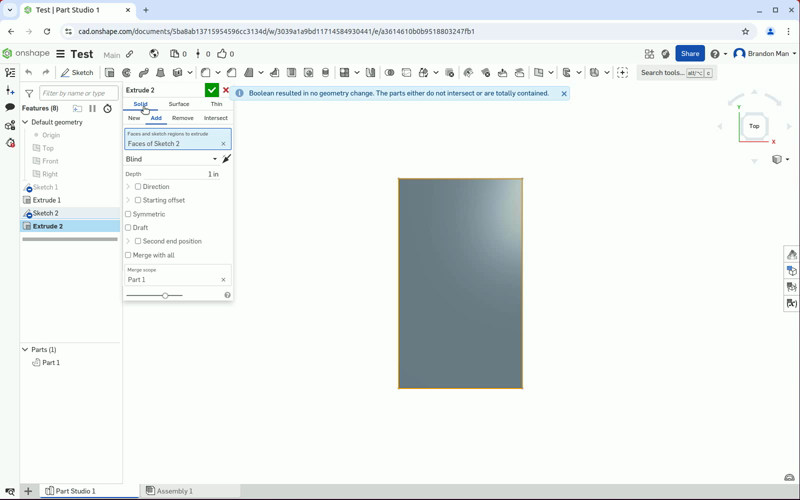
click(143, 106)
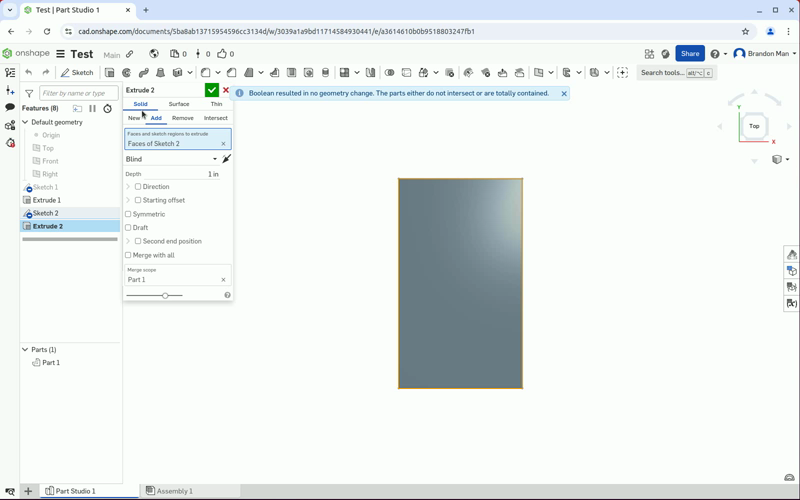
mouse_move(137, 120)
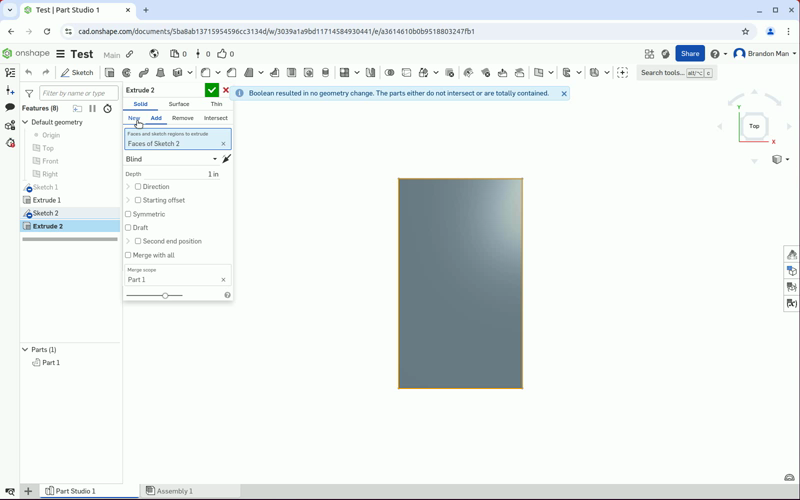
click(137, 120)
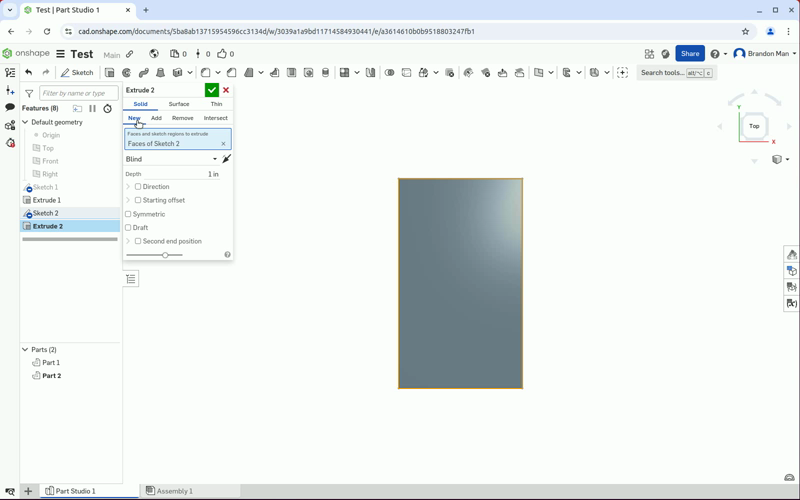
key(tab, 4)
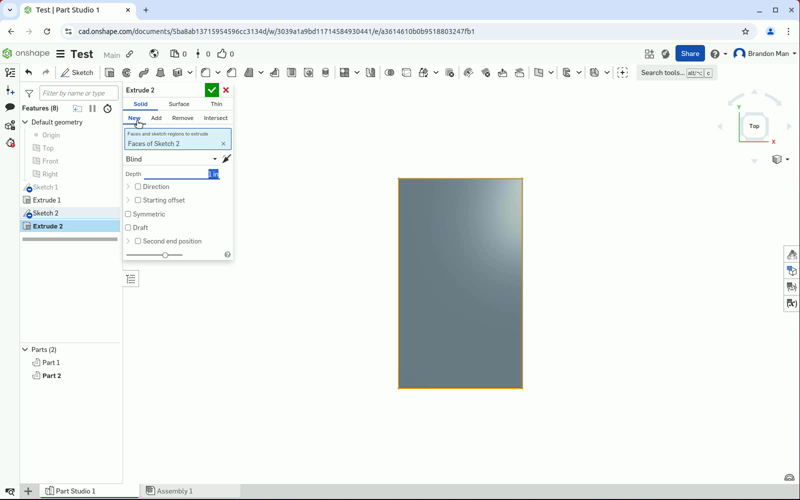
text(-2.889)
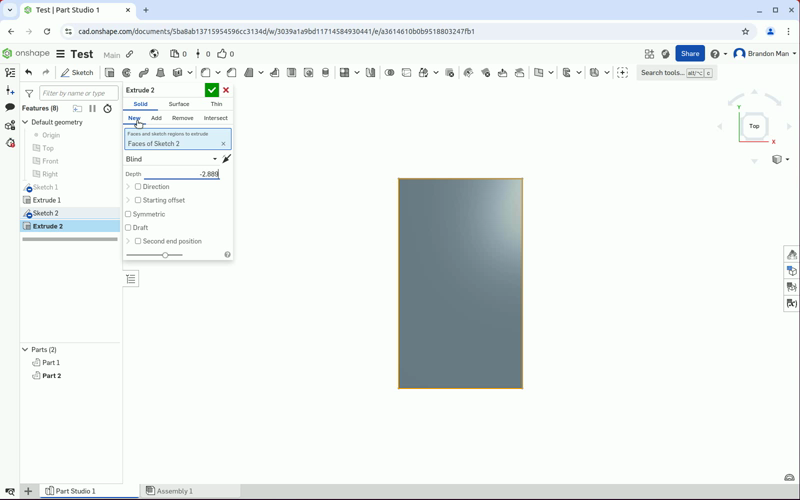
key(enter)
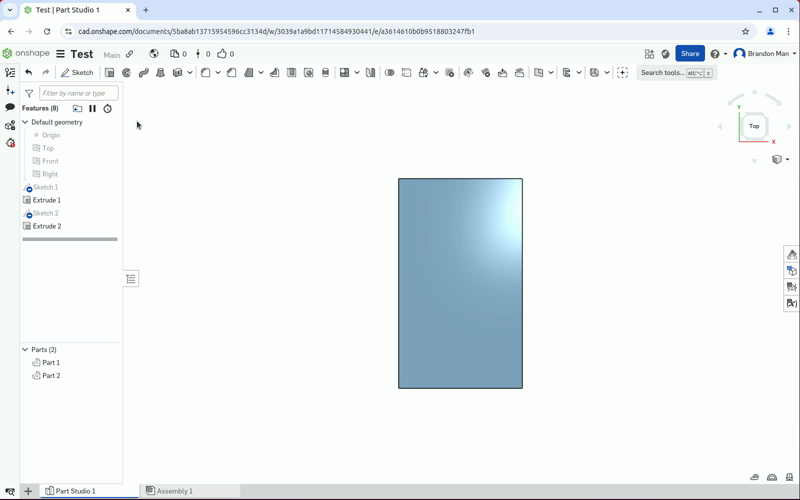
key(shift+h)
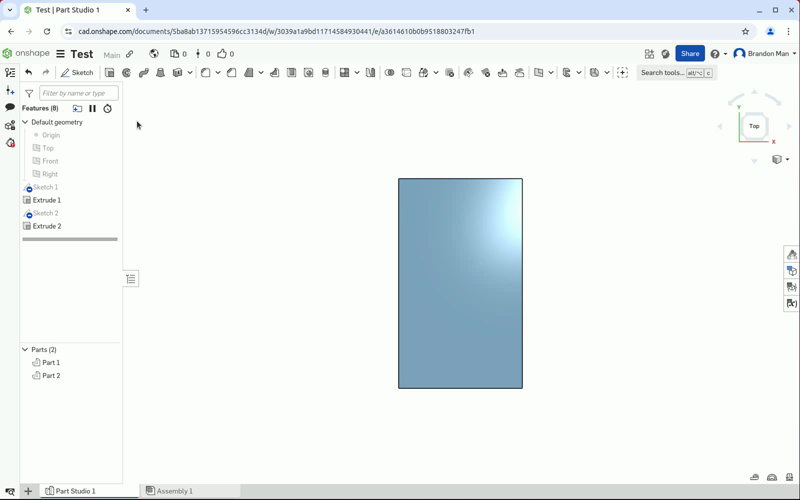
key(shift+h)
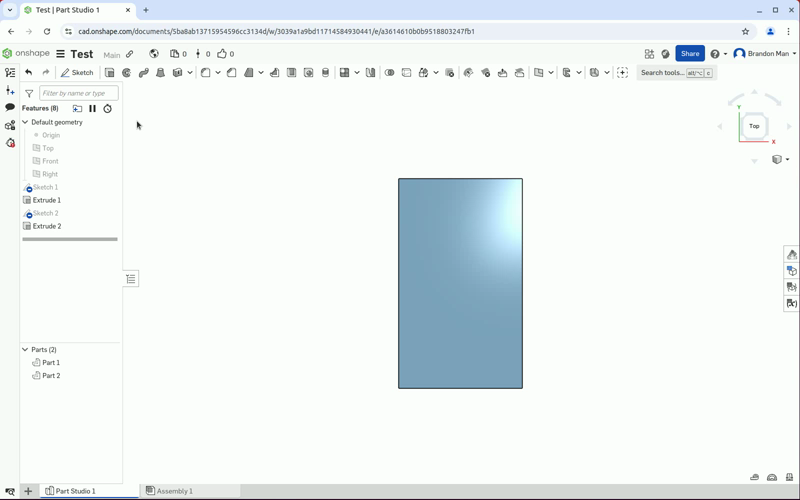
mouse_move(73, 189)
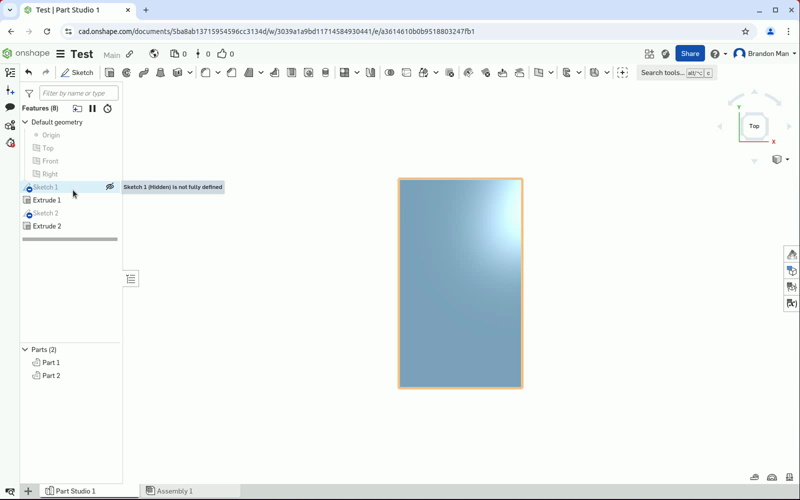
click(73, 189)
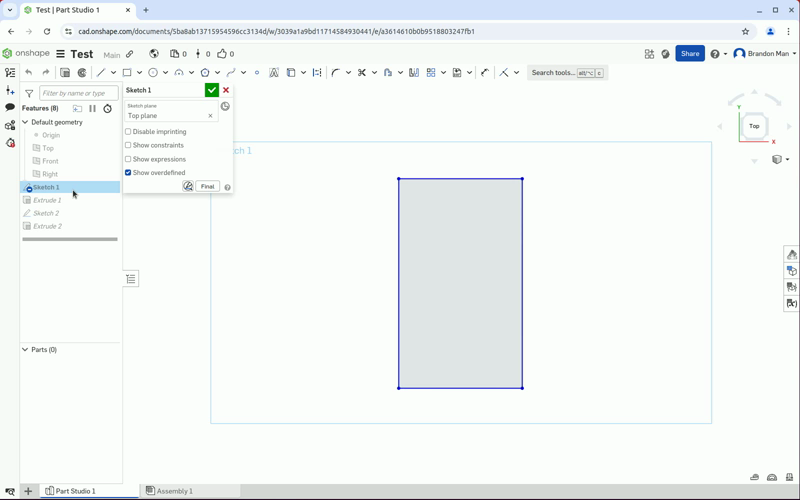
mouse_move(229, 92)
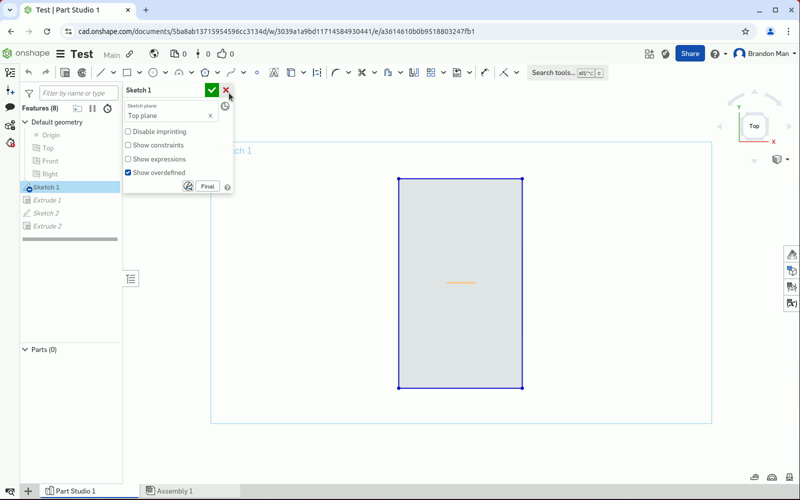
click(229, 92)
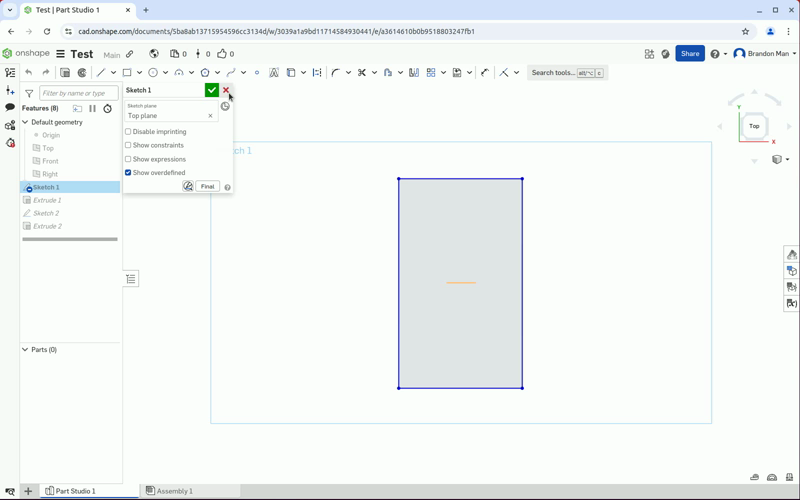
key(shift+s)
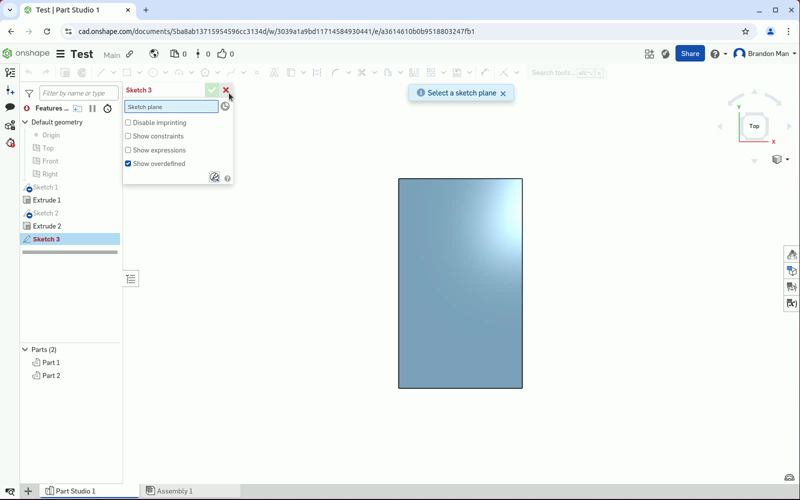
mouse_move(73, 150)
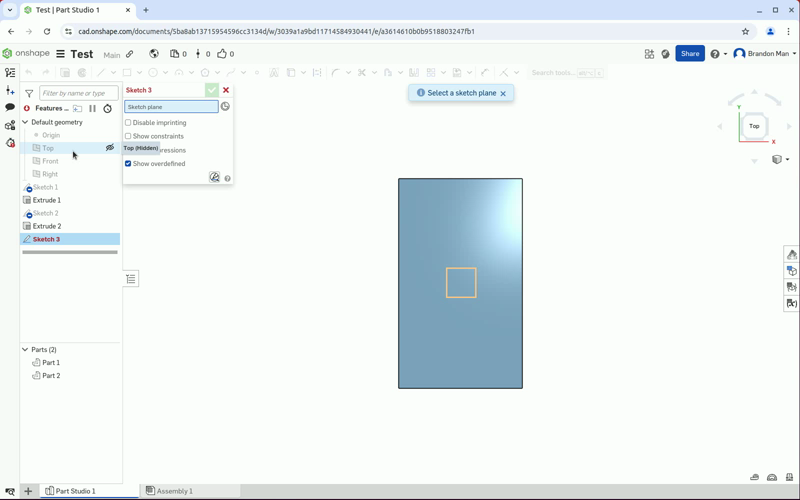
click(73, 150)
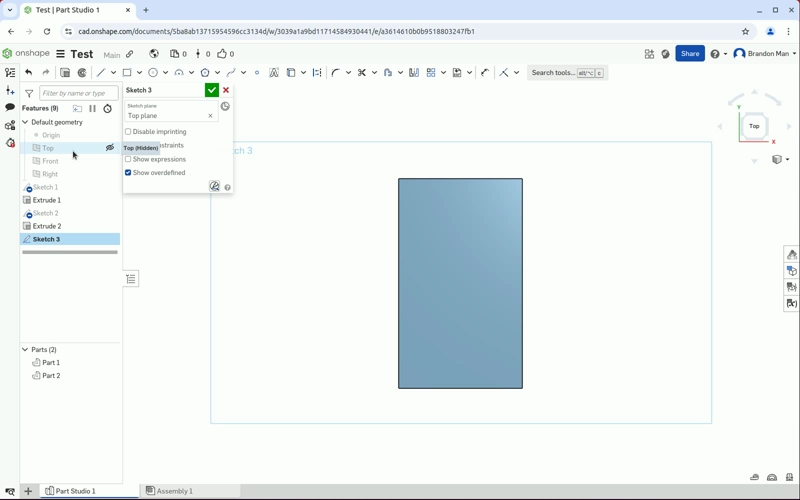
mouse_move(73, 352)
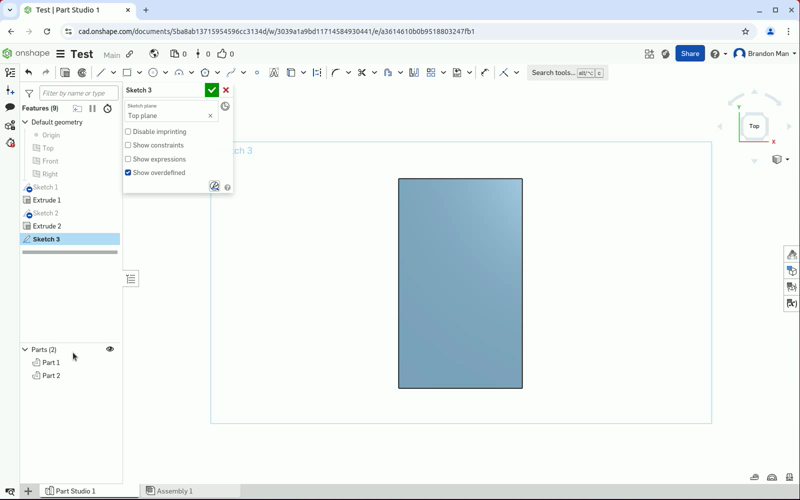
key(y)
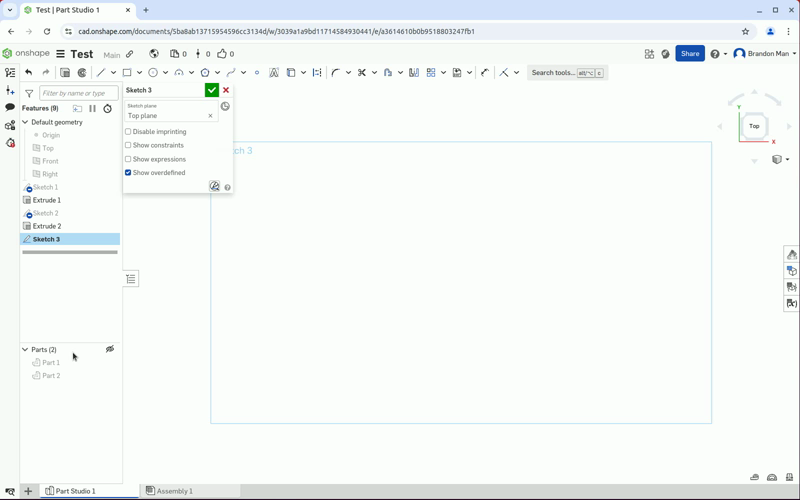
key(l)
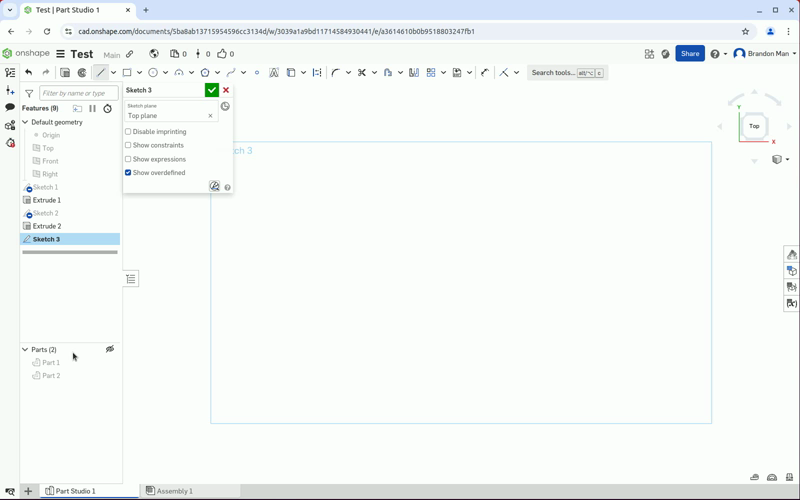
key_down(shift)
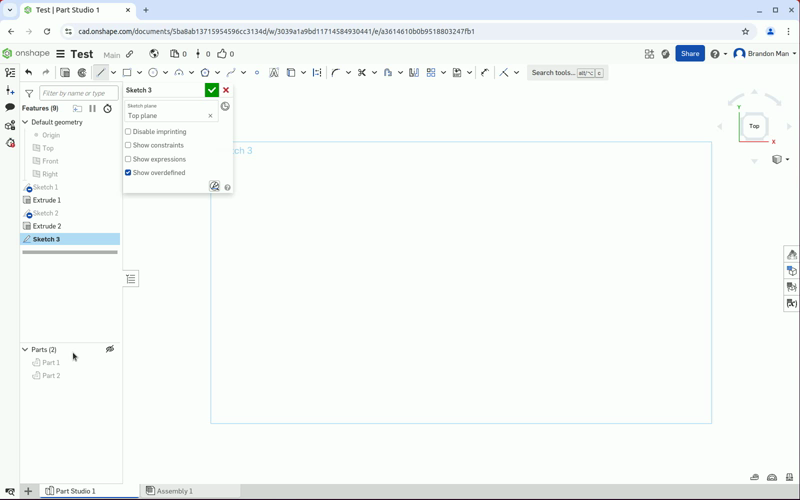
mouse_move(391, 395)
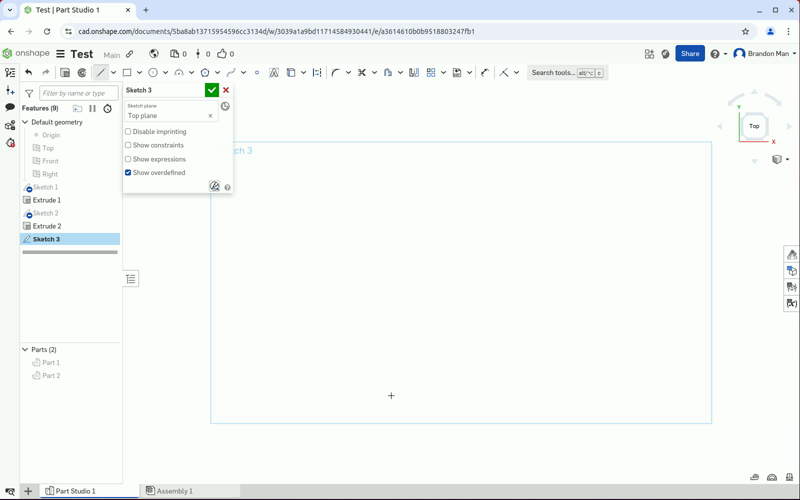
click(391, 395)
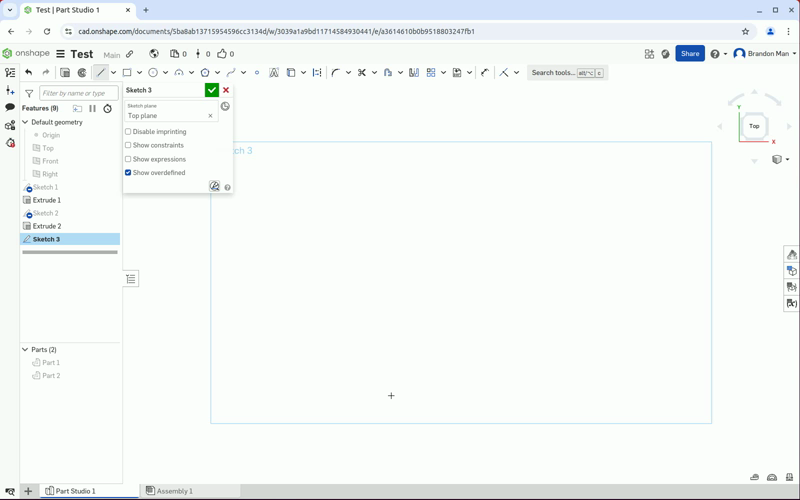
key_up(shift)
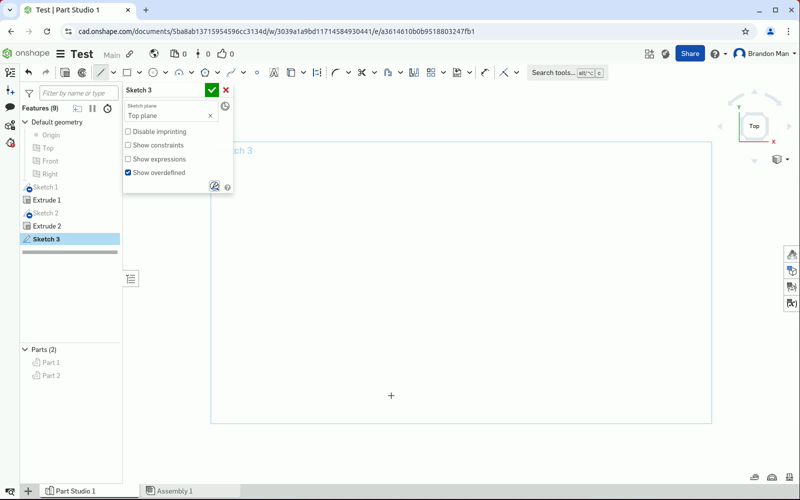
key_down(shift)
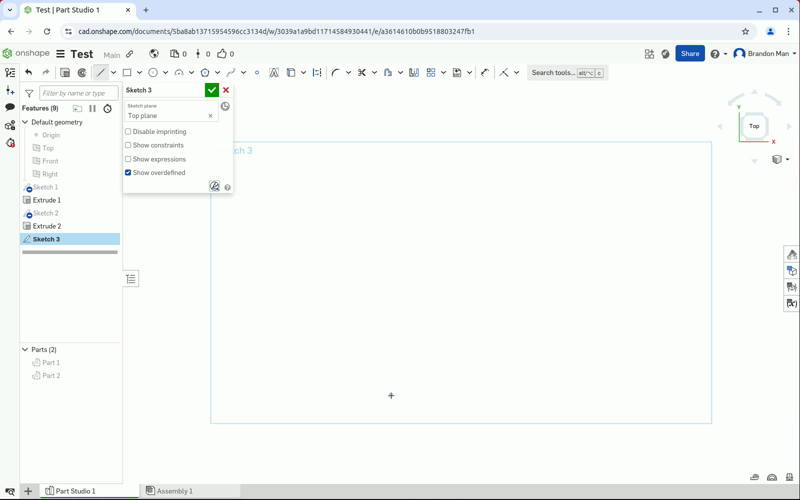
mouse_move(528, 395)
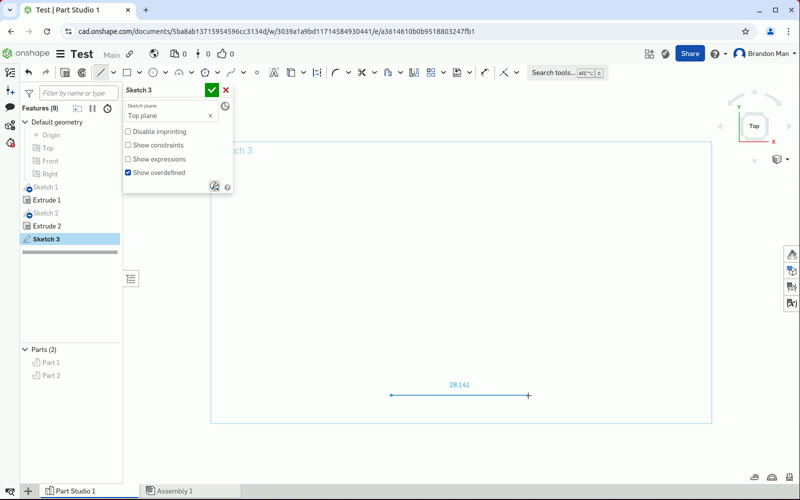
click(528, 395)
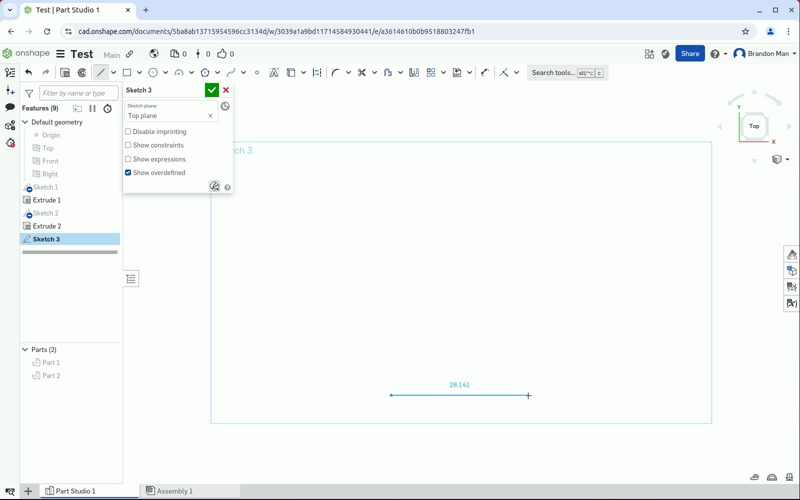
key_up(shift)
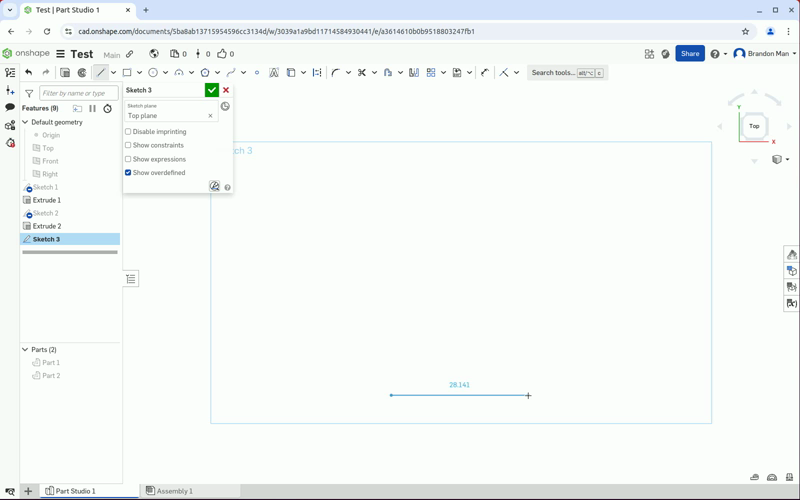
key_down(shift)
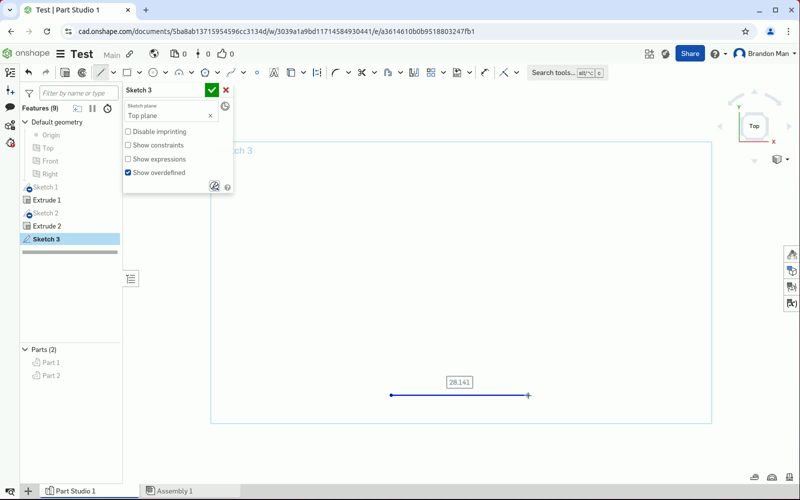
mouse_move(528, 171)
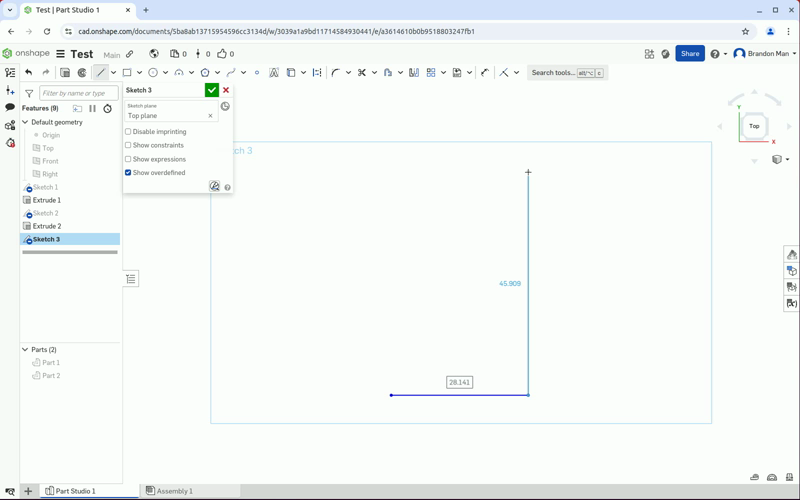
click(528, 171)
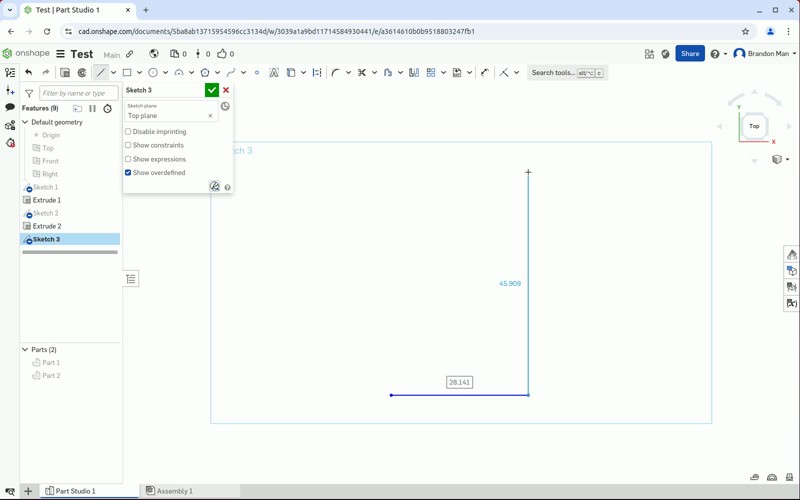
key_up(shift)
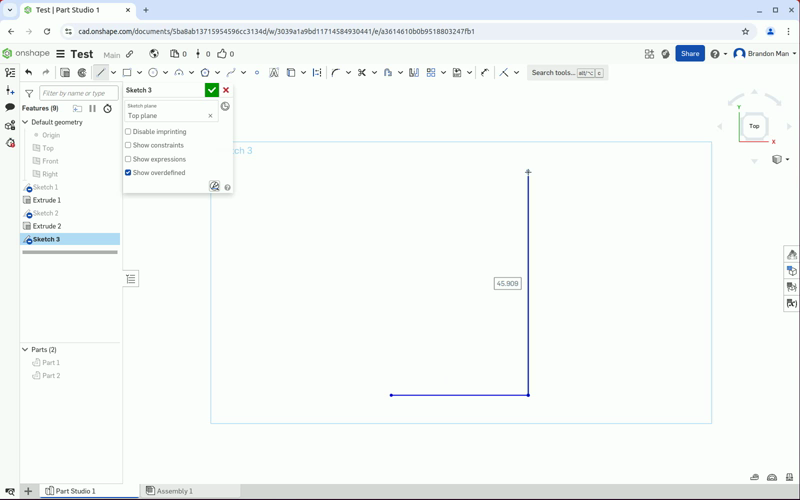
key_down(shift)
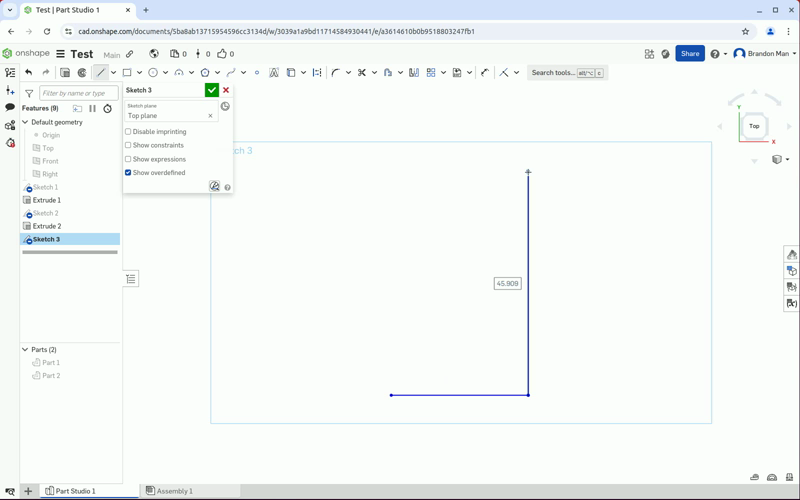
mouse_move(391, 171)
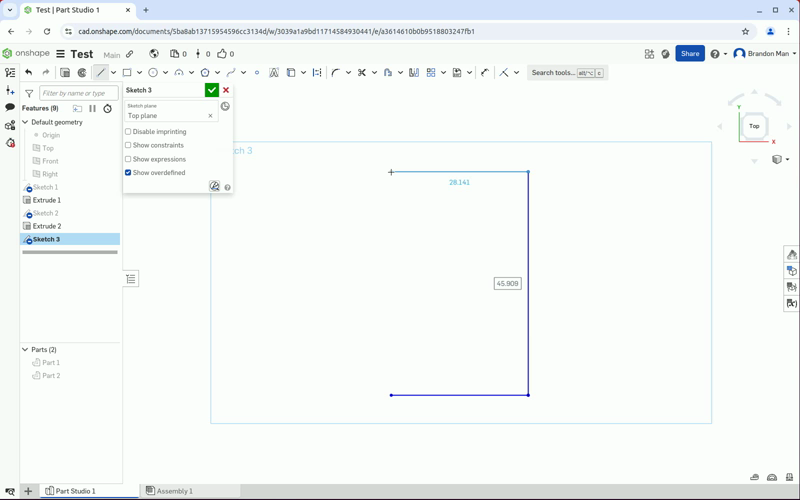
click(391, 171)
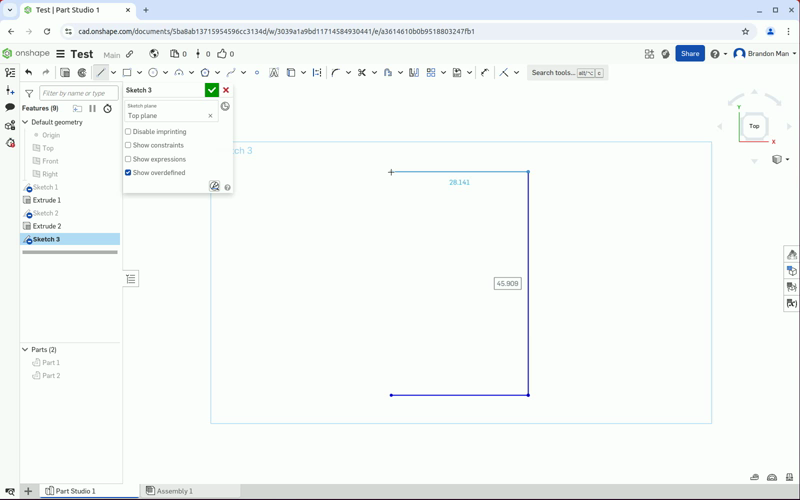
key_up(shift)
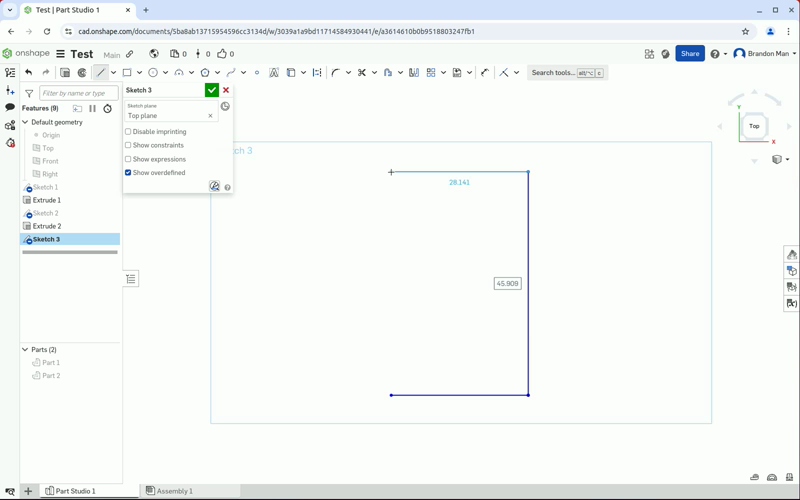
key_down(shift)
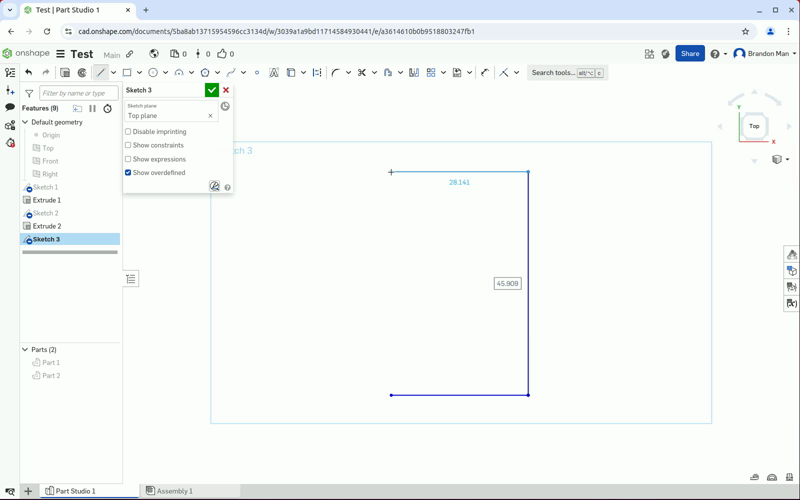
mouse_move(391, 395)
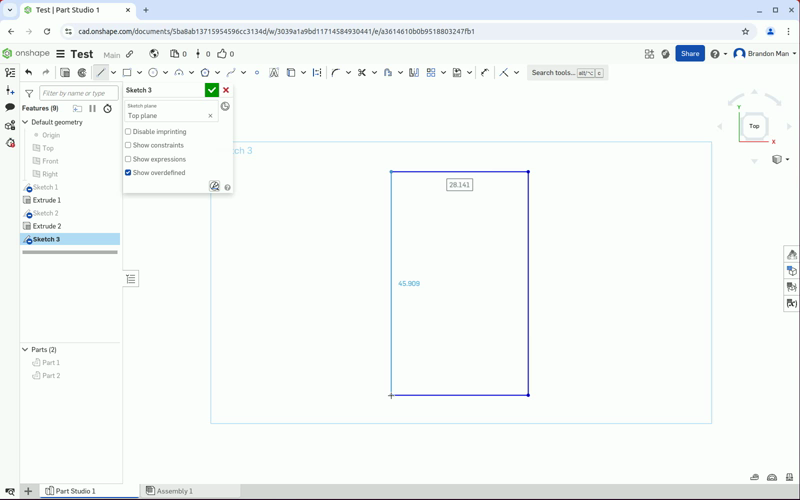
key_up(shift)
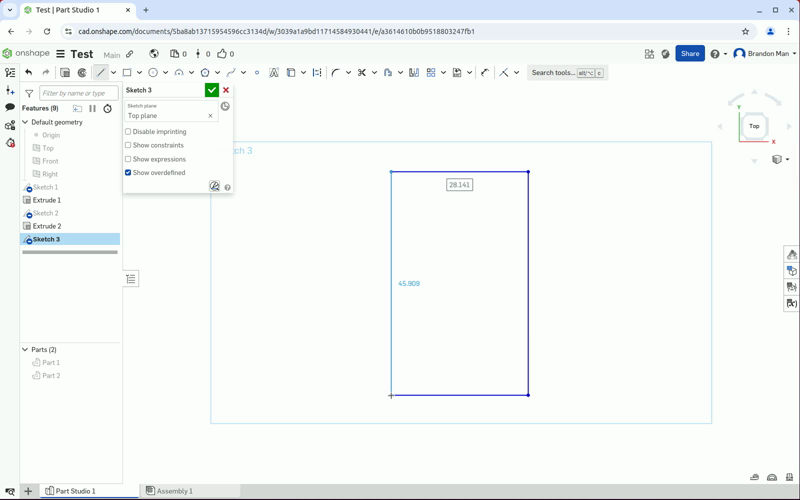
click(391, 395)
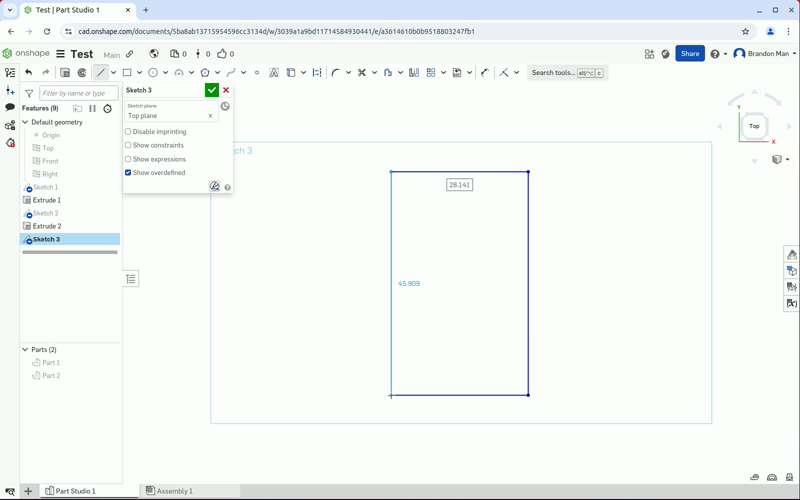
key(esc)
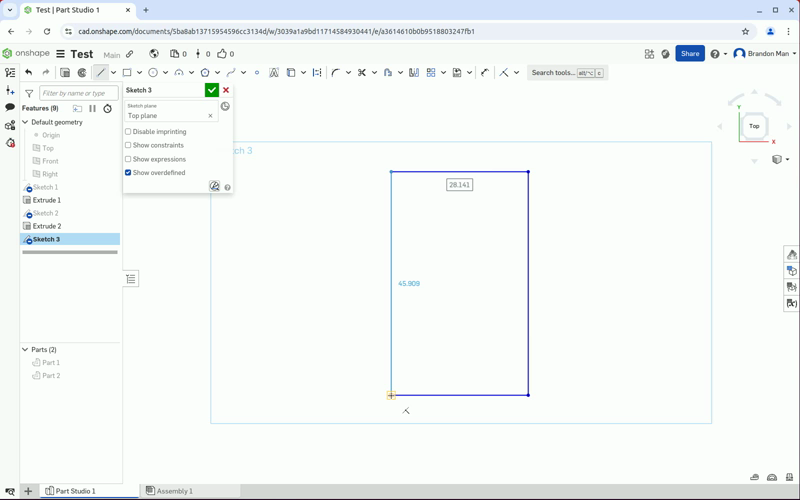
key(l)
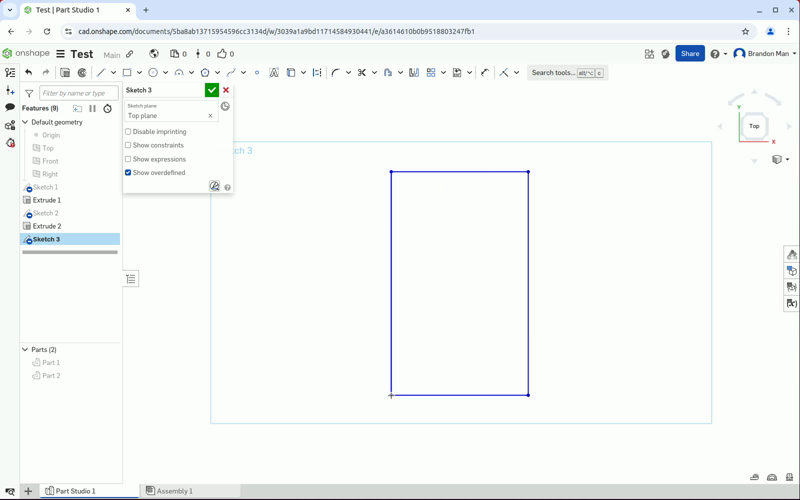
key_down(shift)
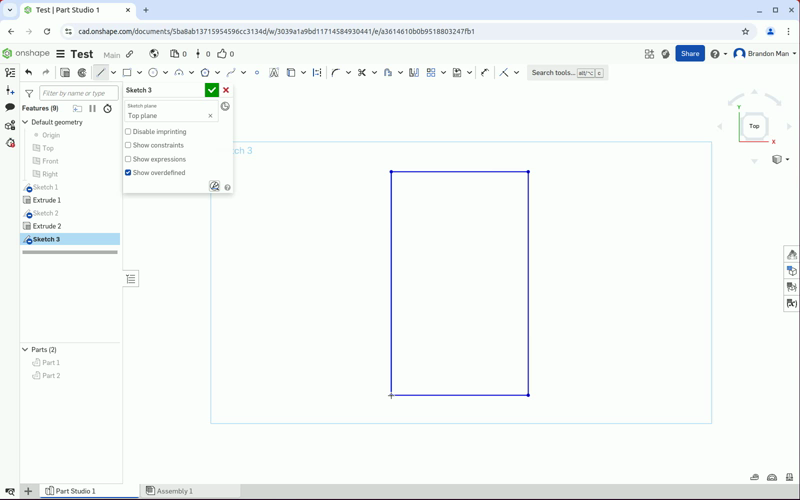
mouse_move(398, 388)
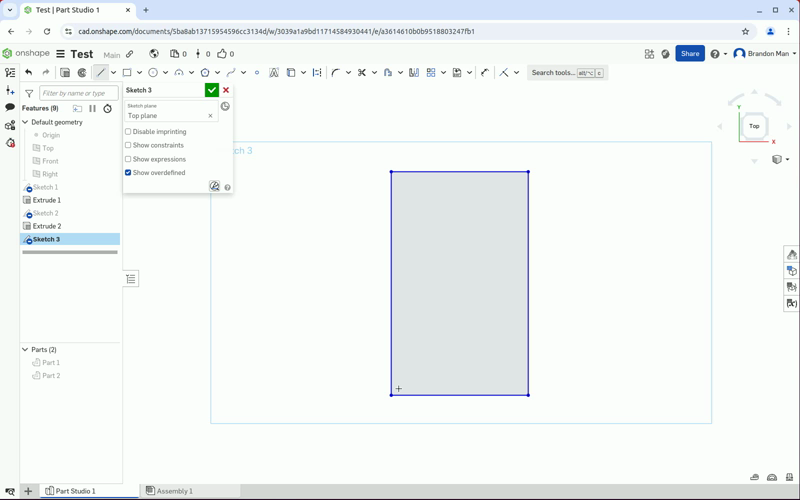
click(398, 388)
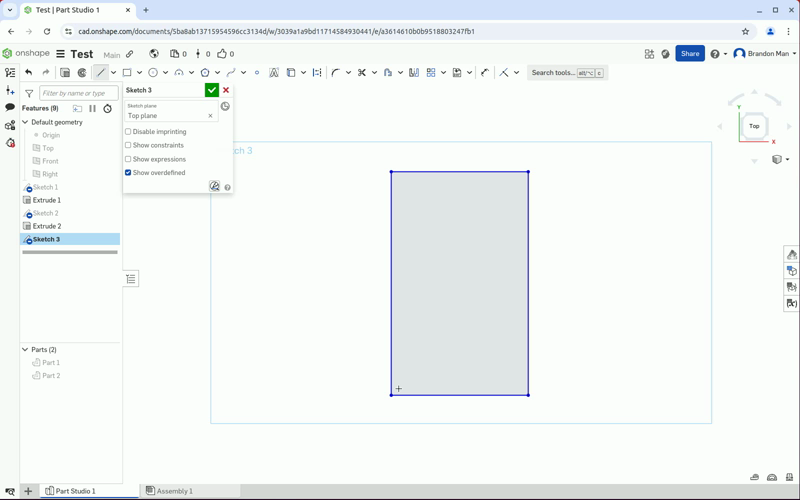
key_up(shift)
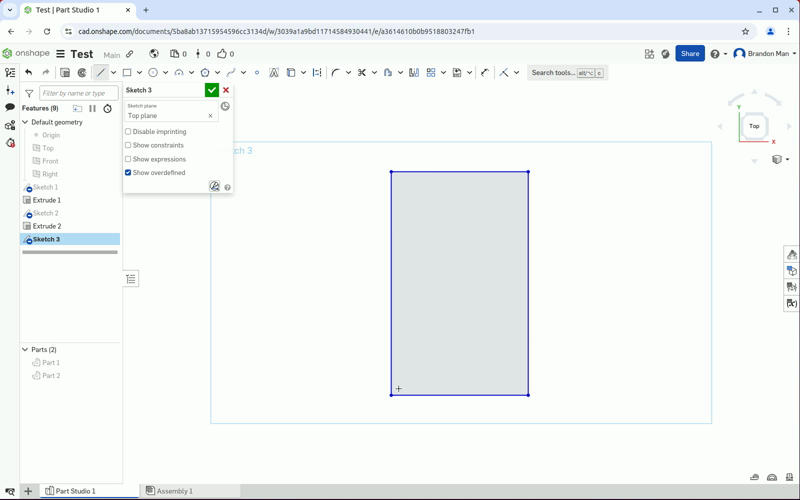
key_down(shift)
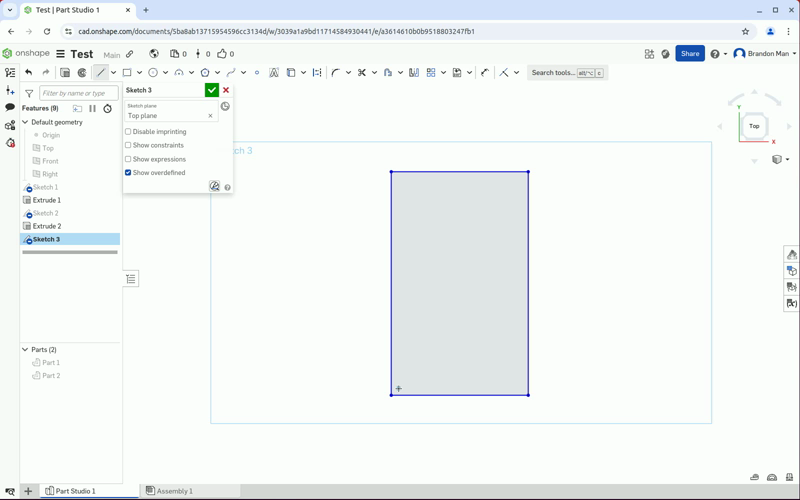
mouse_move(521, 388)
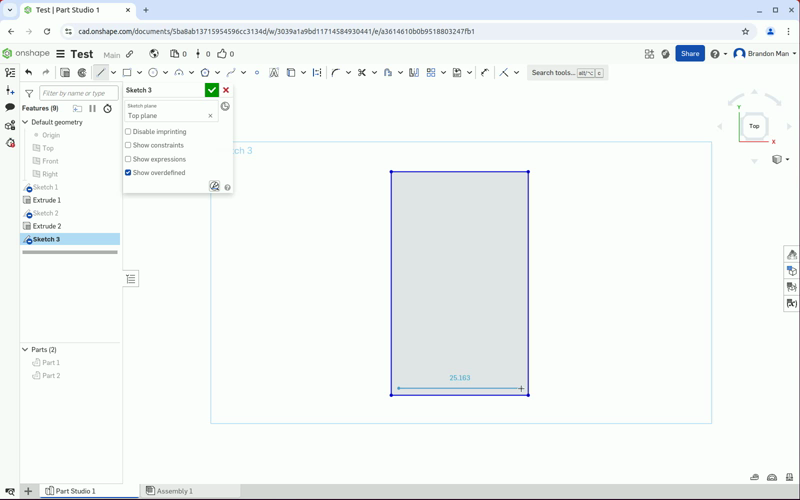
click(521, 388)
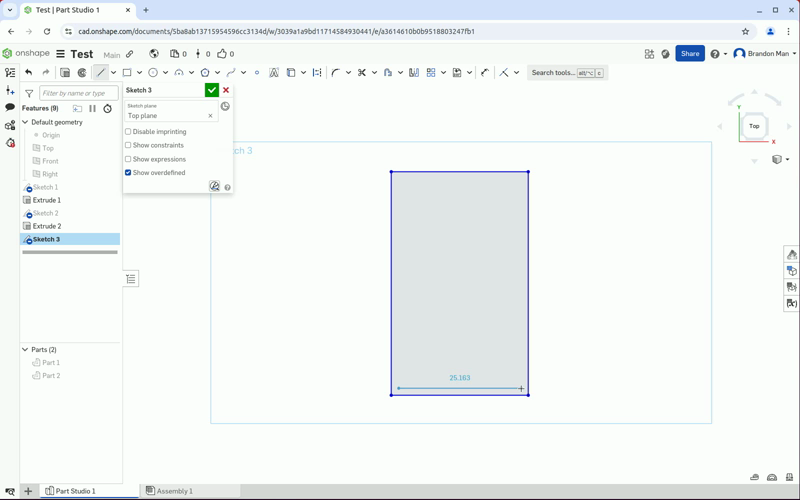
key_up(shift)
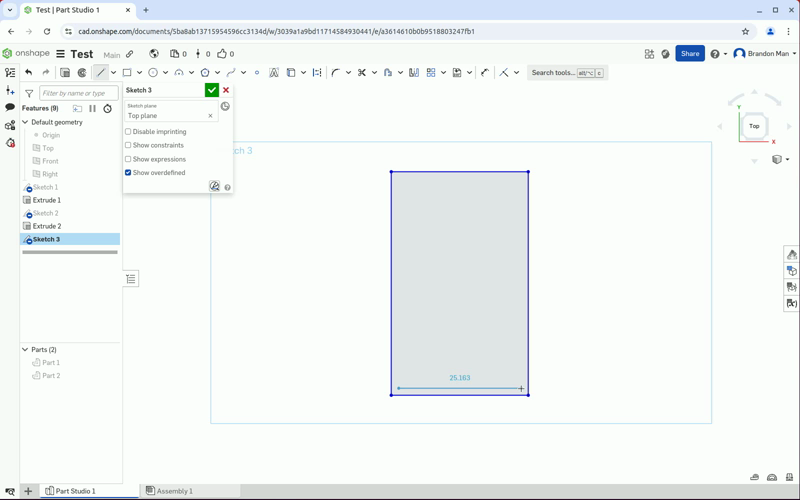
key_down(shift)
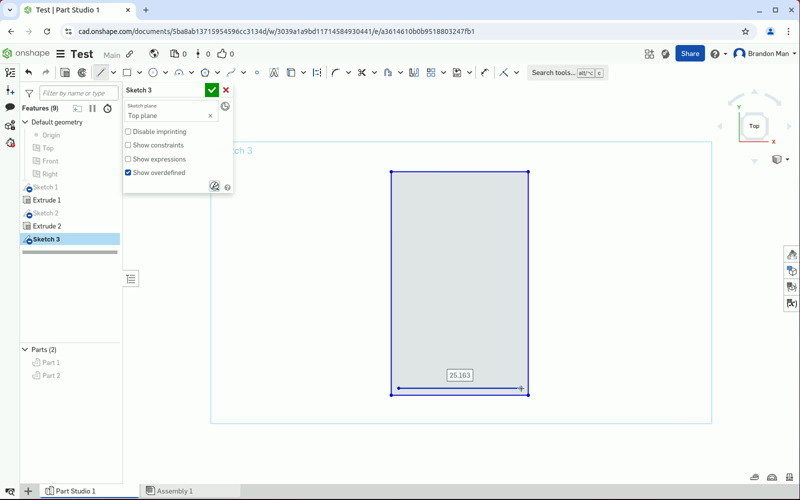
mouse_move(521, 178)
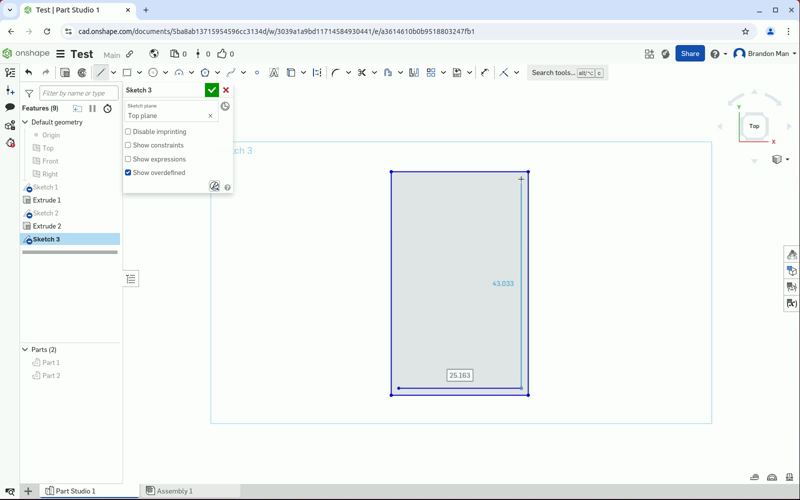
click(521, 178)
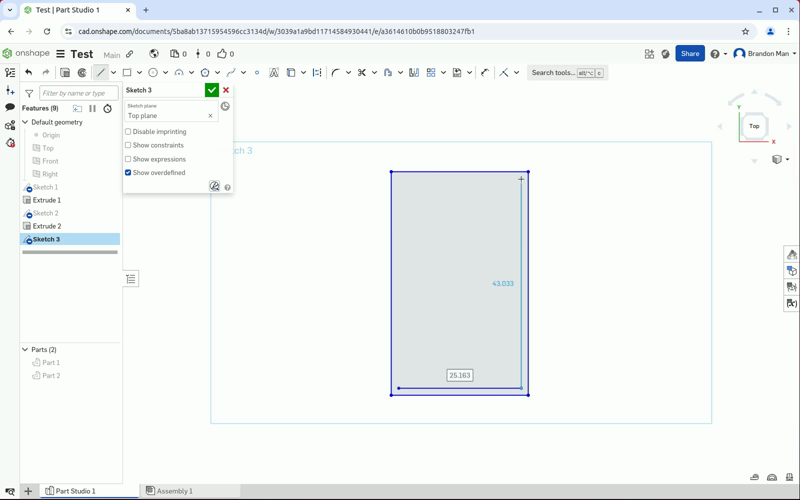
key_up(shift)
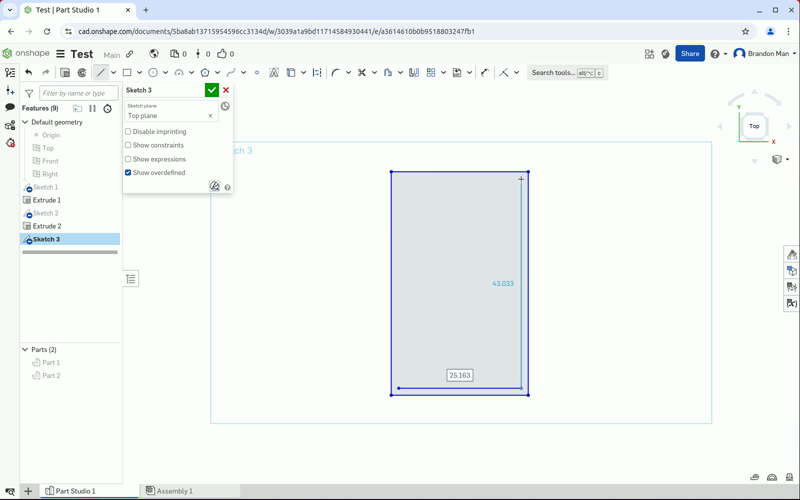
key_down(shift)
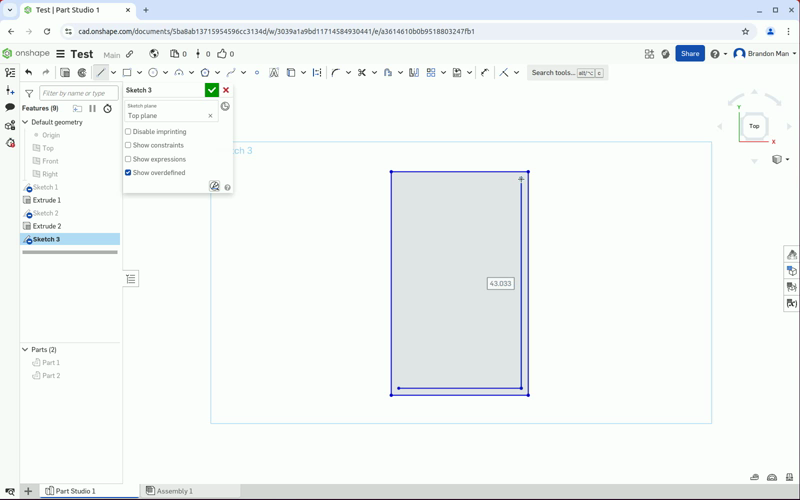
mouse_move(398, 178)
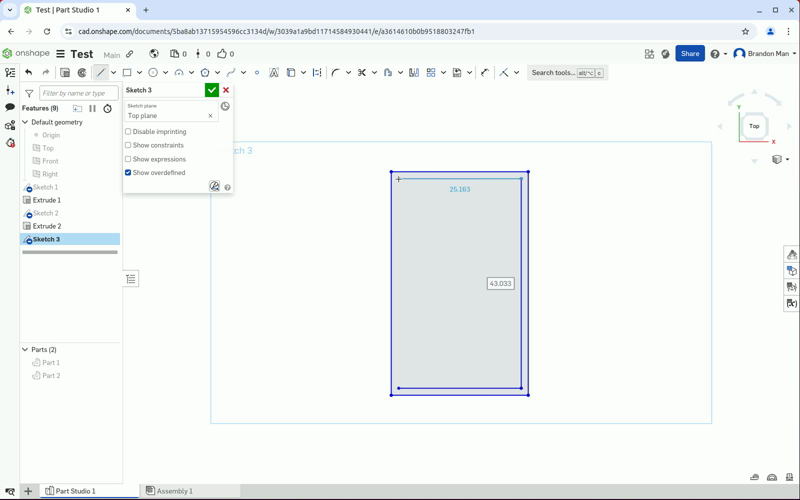
click(398, 178)
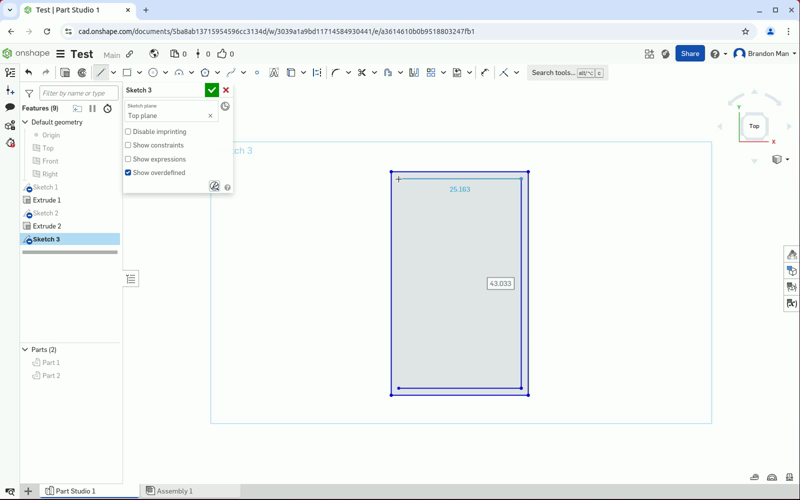
key_up(shift)
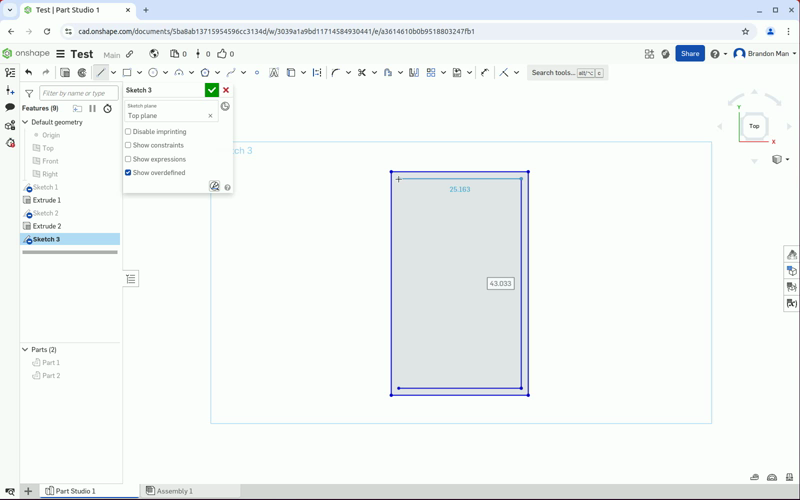
key_down(shift)
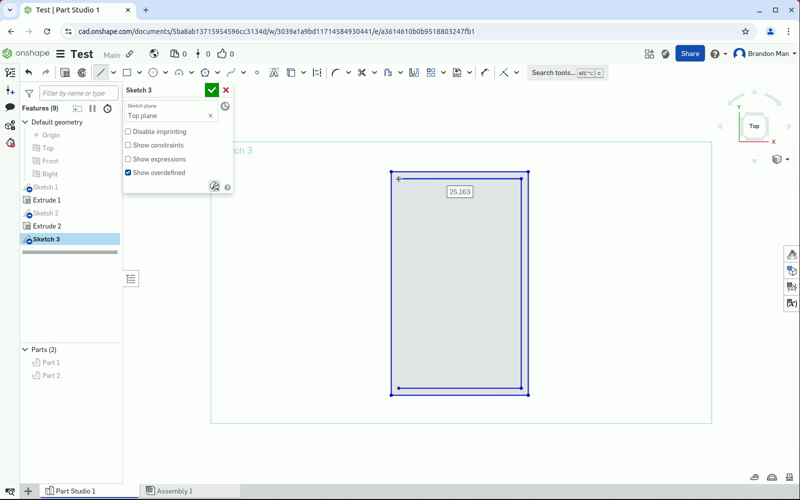
mouse_move(398, 388)
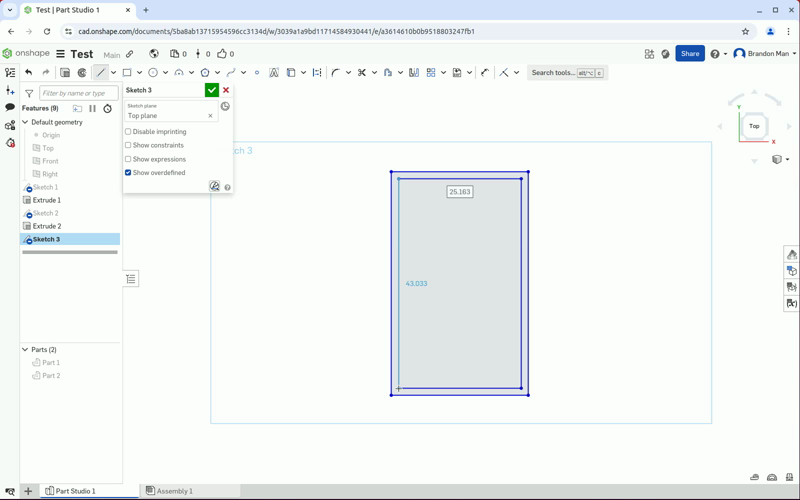
key_up(shift)
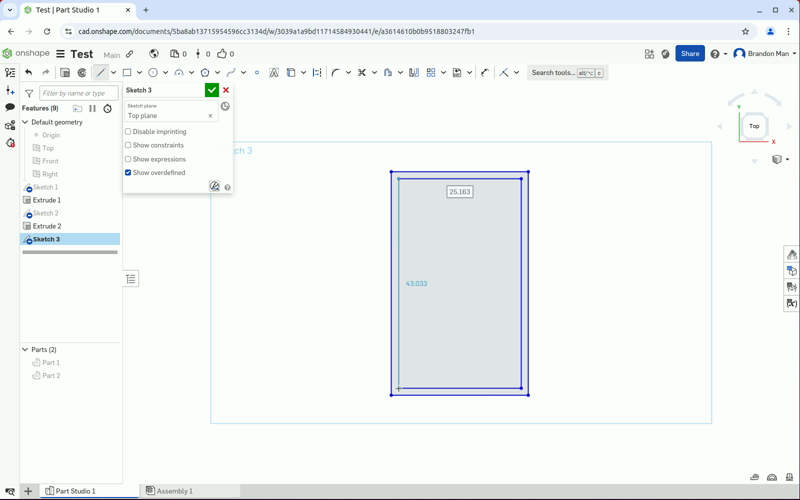
click(398, 388)
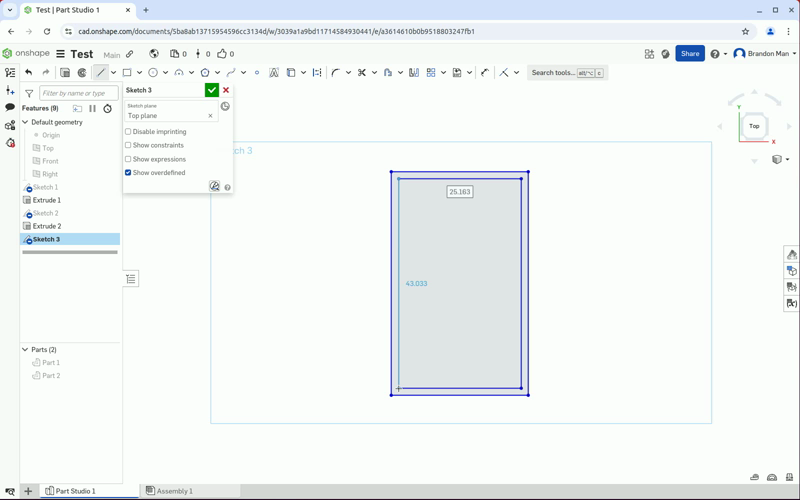
key(esc)
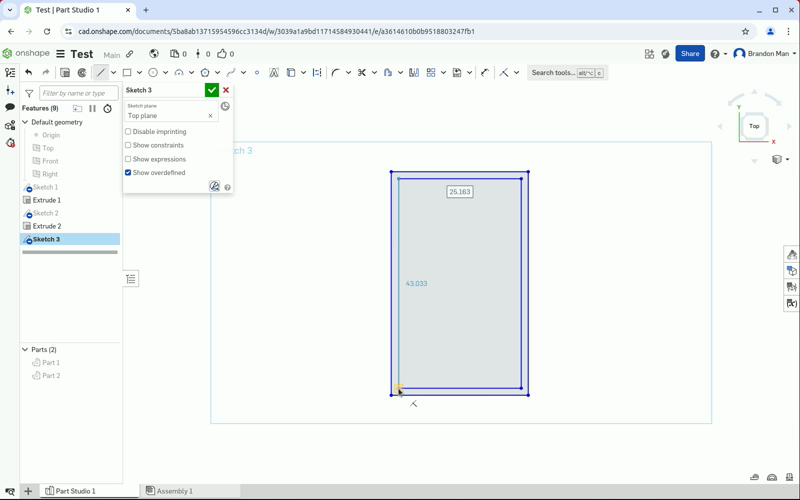
mouse_move(394, 353)
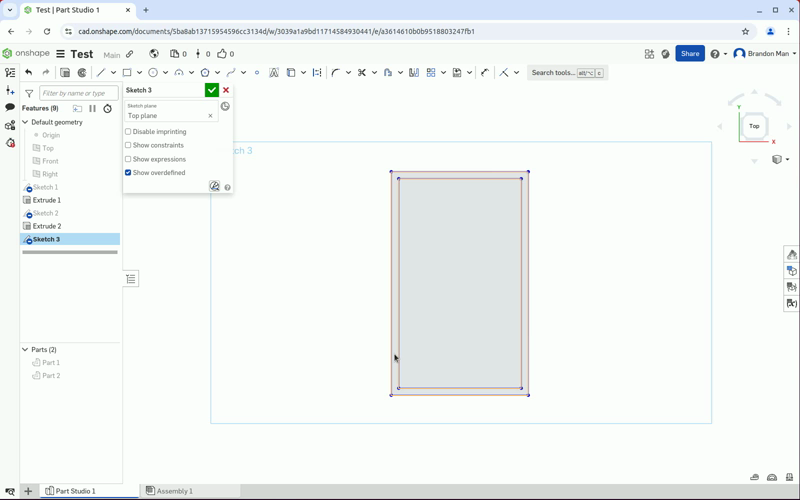
click(394, 353)
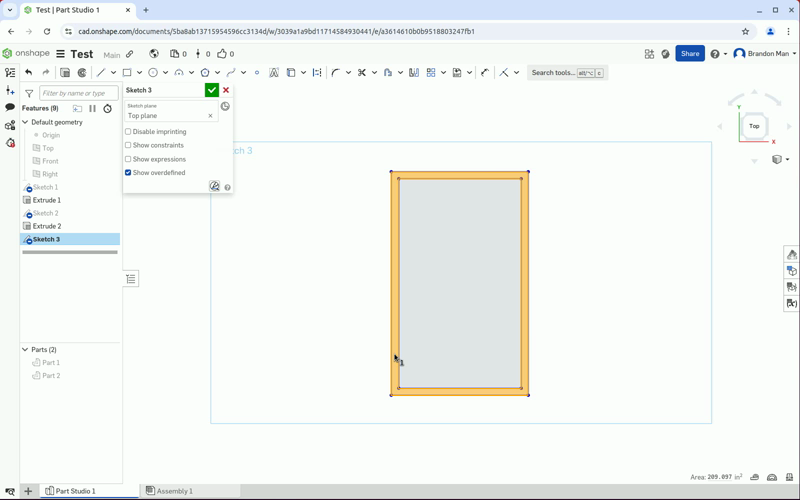
mouse_move(73, 352)
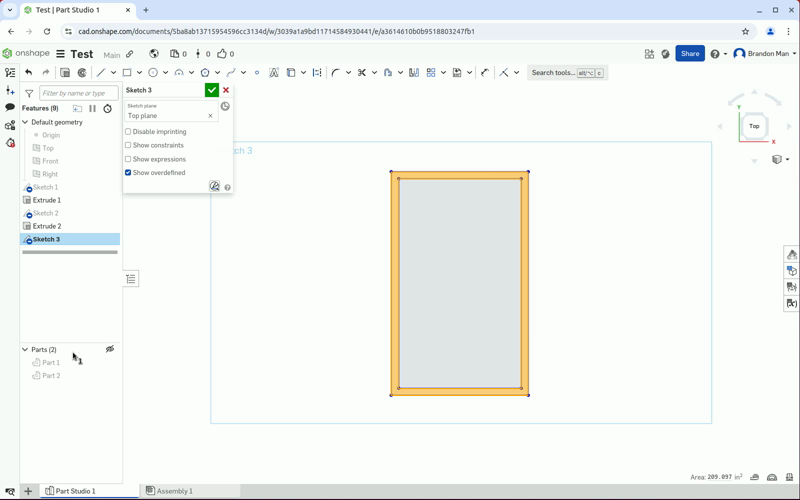
key(shift+y)
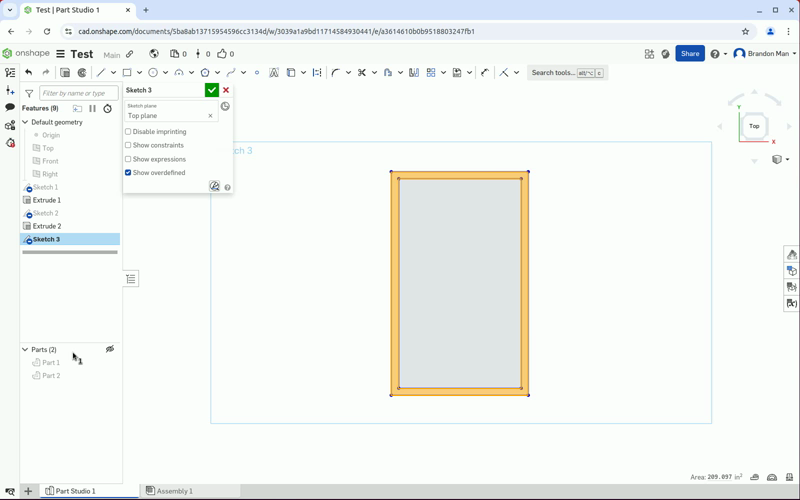
key(shift+e)
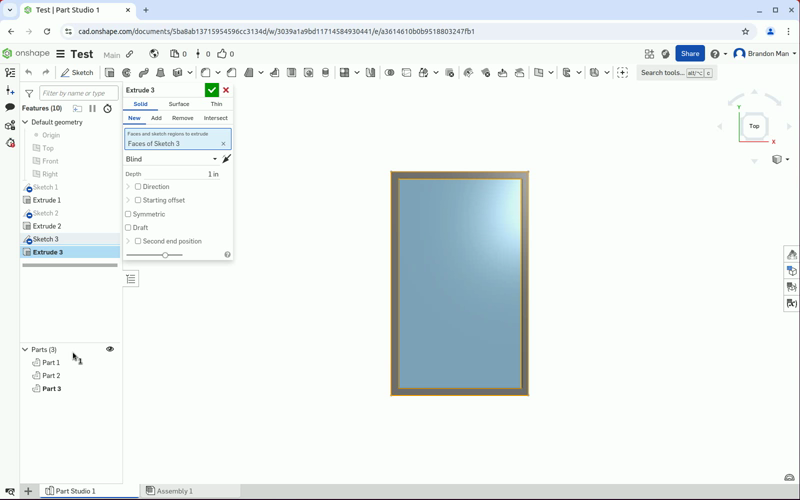
mouse_move(143, 106)
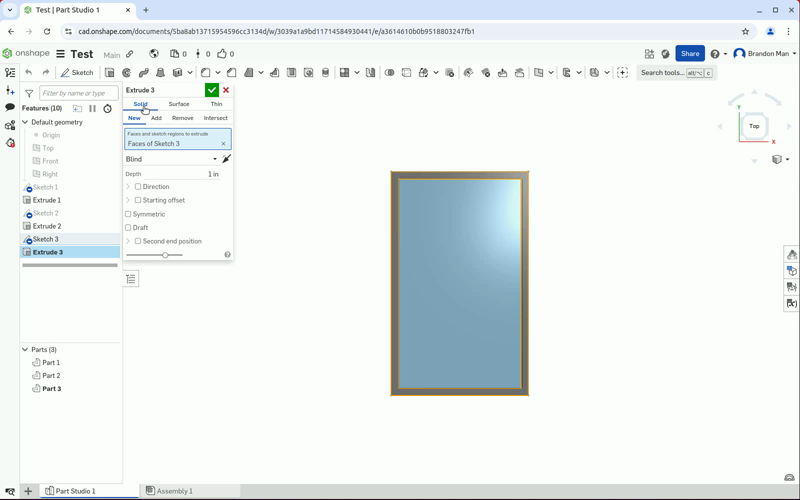
click(143, 106)
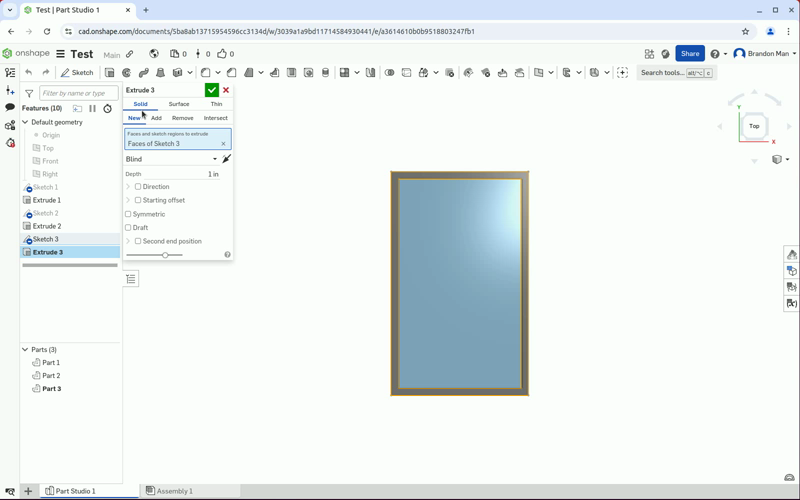
mouse_move(137, 120)
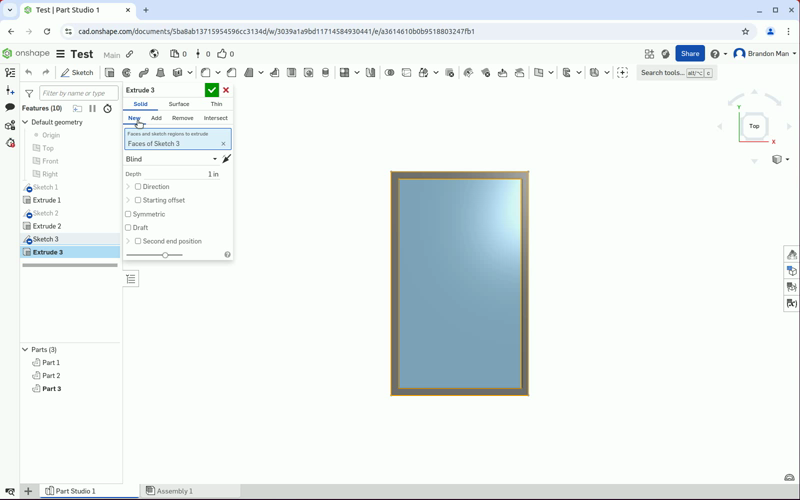
click(137, 120)
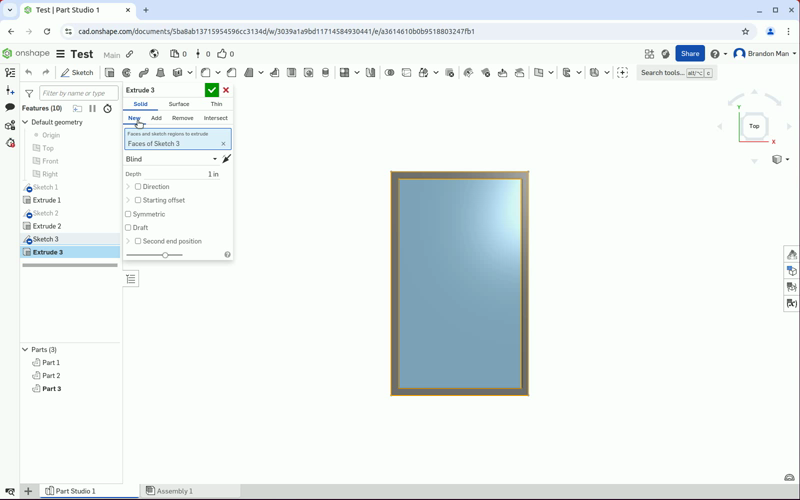
key(tab, 4)
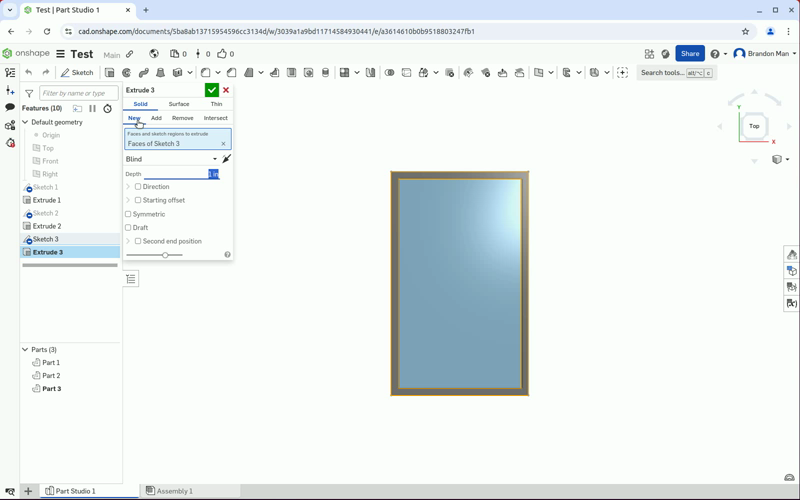
text(-2.889)
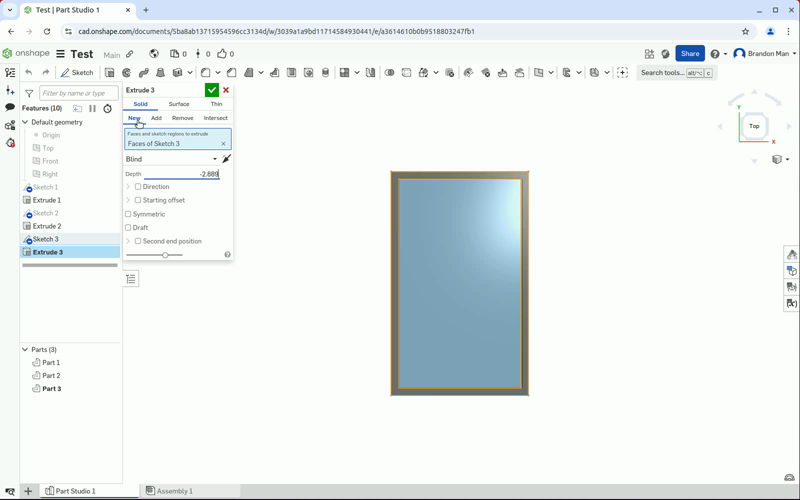
key(enter)
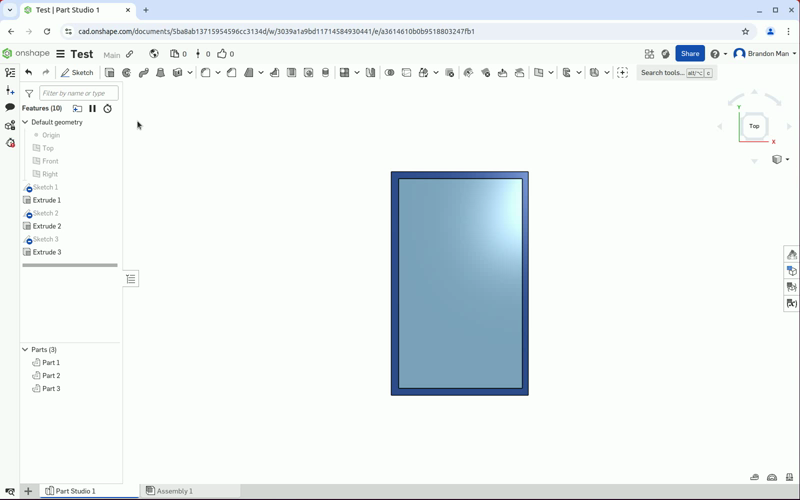
key(shift+h)
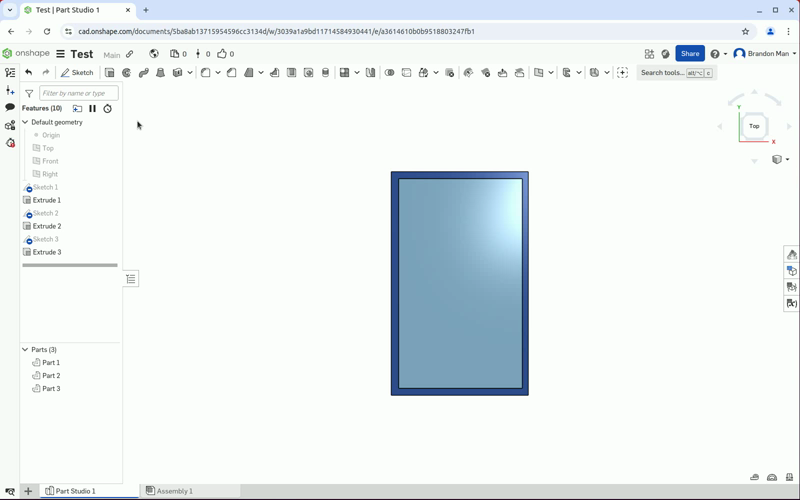
key(shift+h)
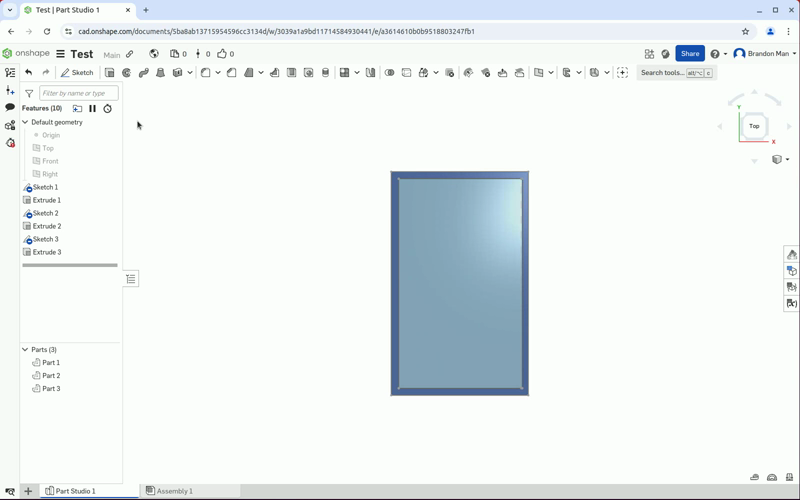
key(shift+7)
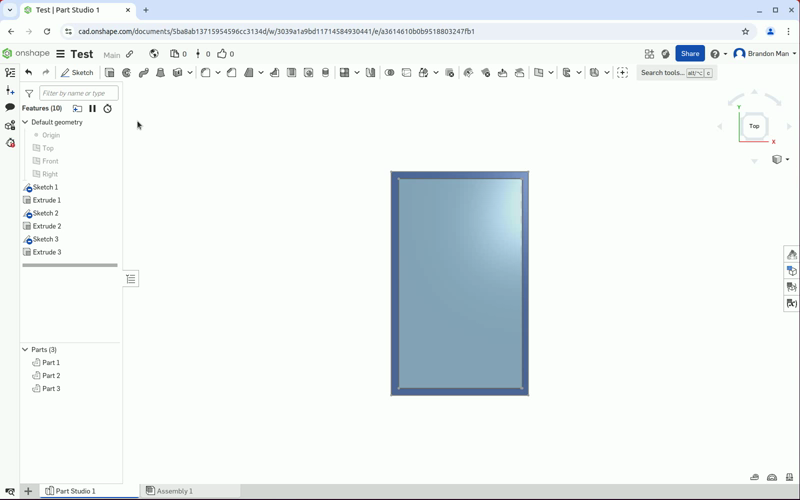
key(up, 3)
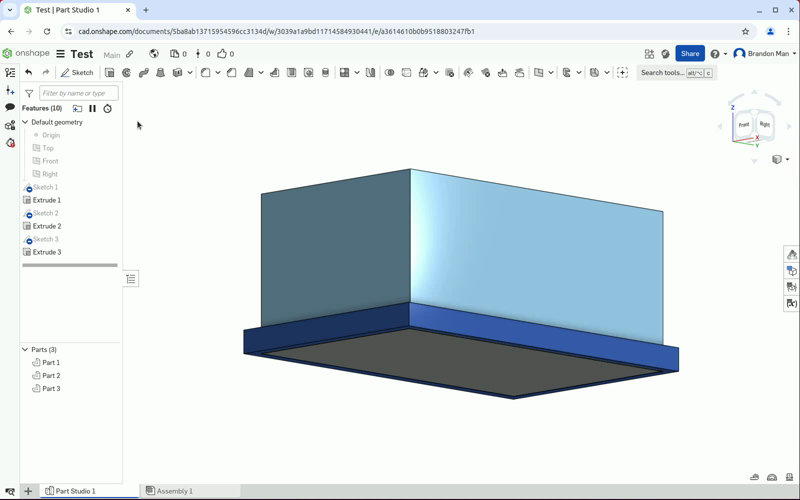
key(left, 3)
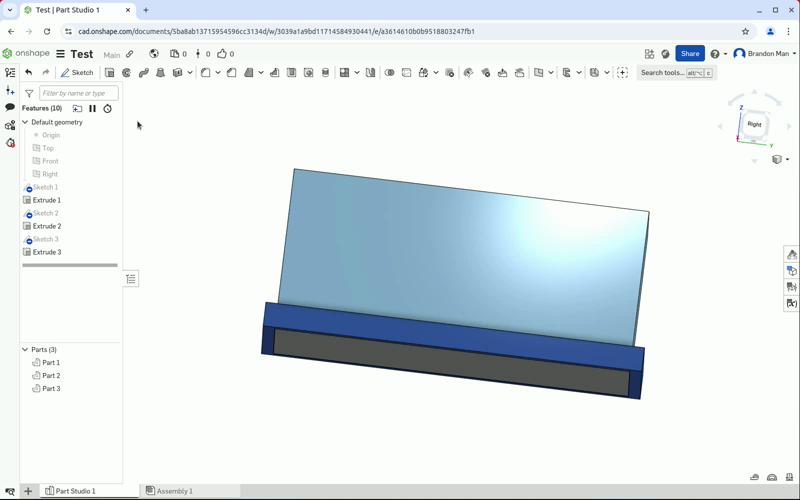
key(right, 3)
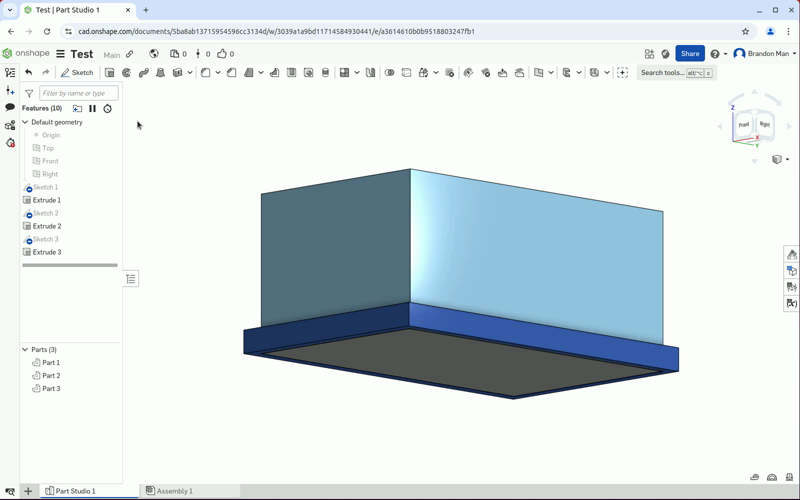
key(down, 3)
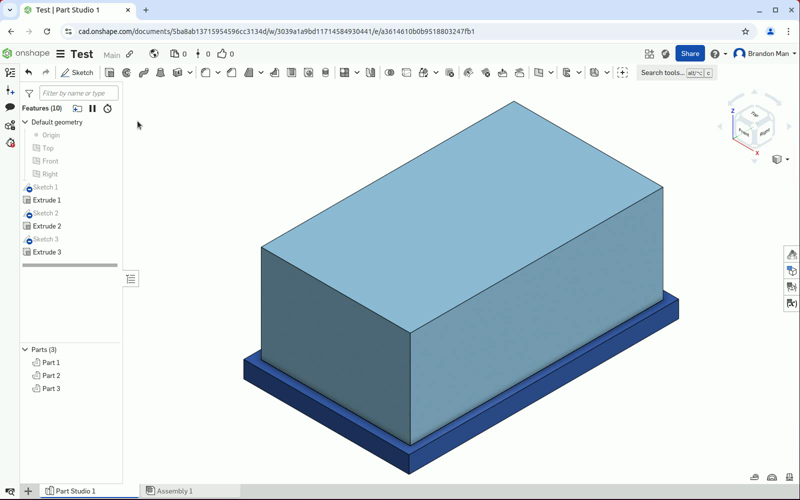
mouse_move(73, 189)
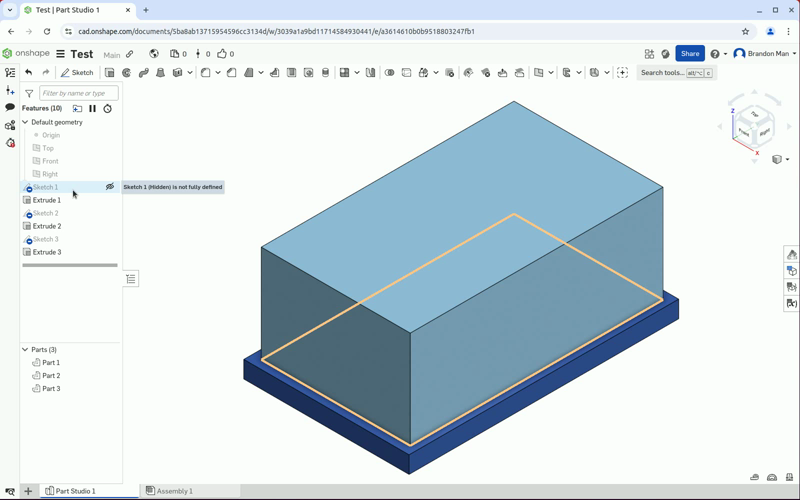
click(73, 189)